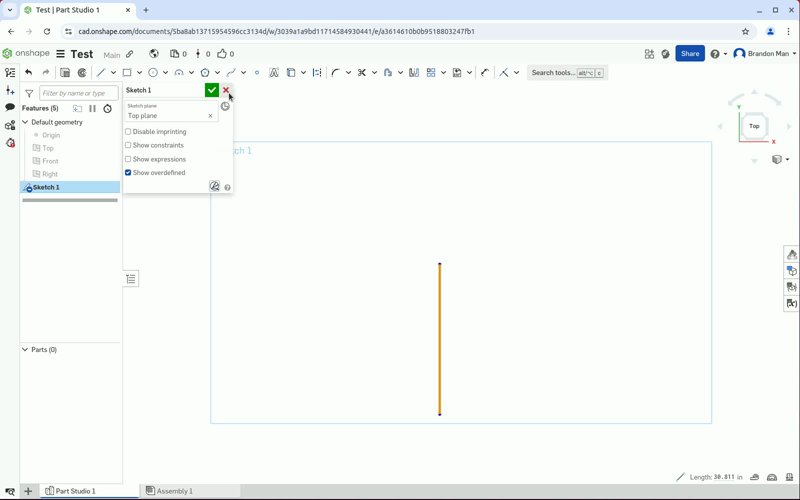
key(shift+h)
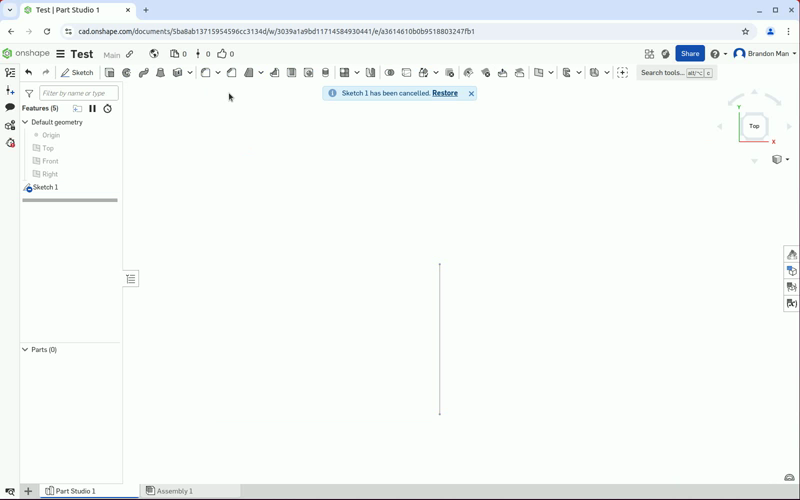
key(shift+s)
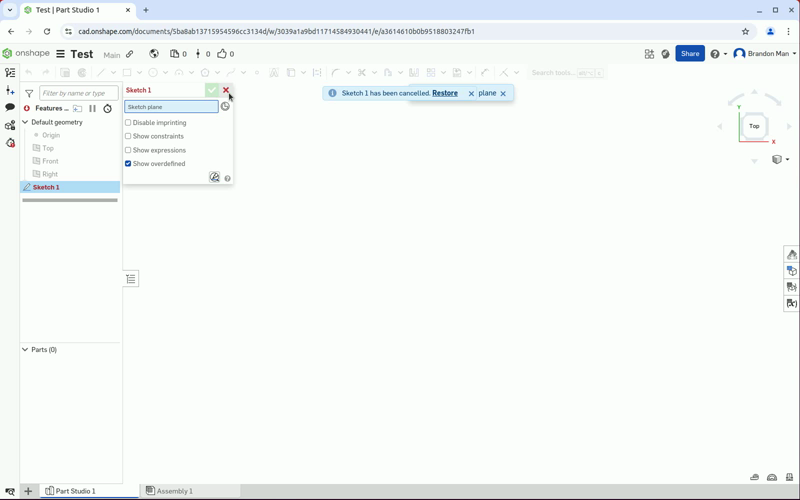
mouse_move(73, 150)
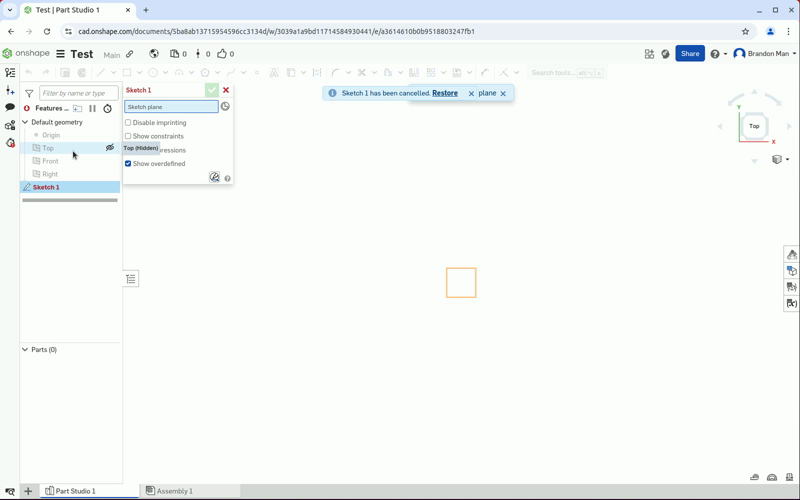
click(73, 150)
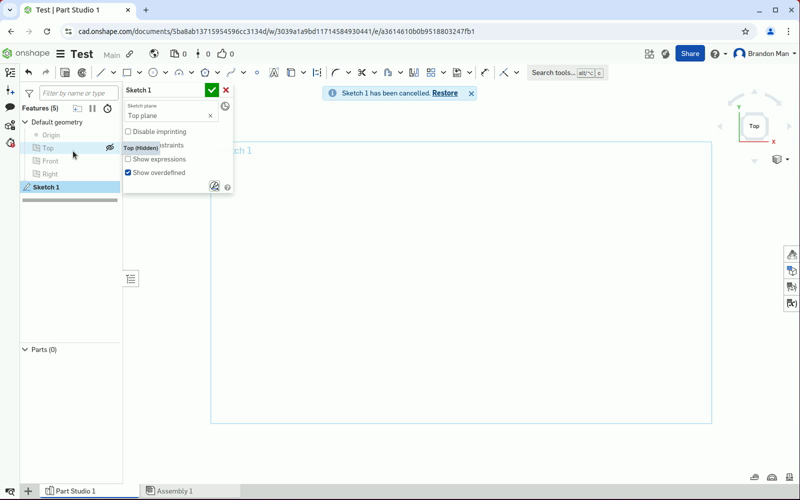
mouse_move(73, 352)
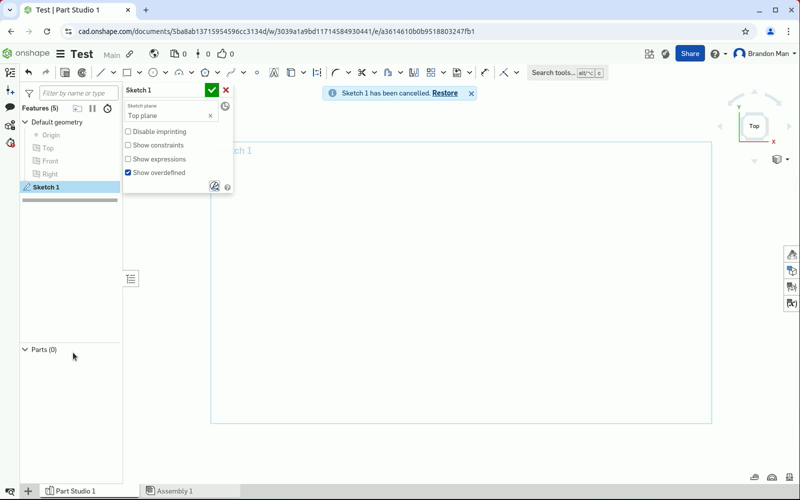
key(y)
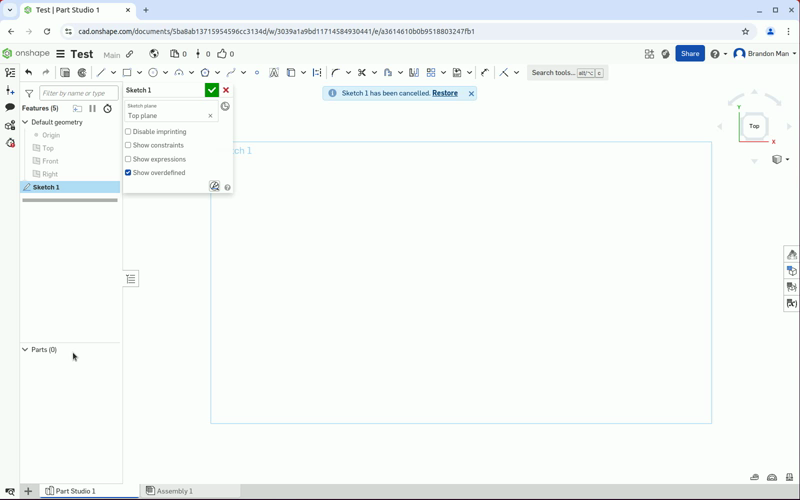
key(l)
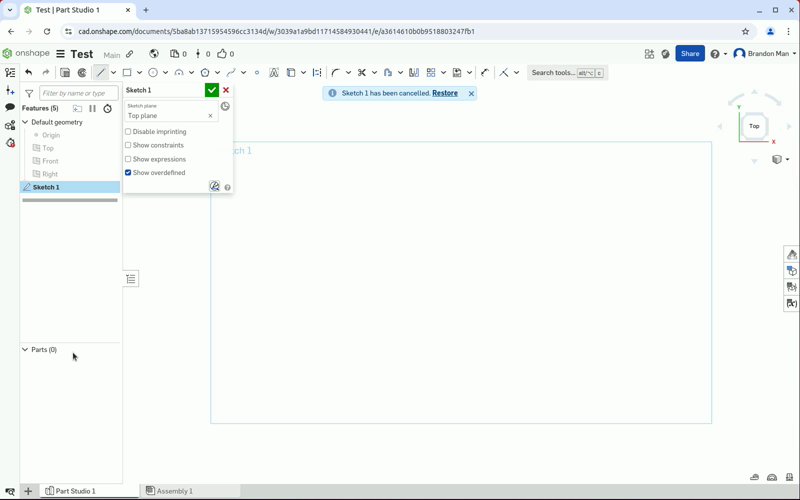
key_down(shift)
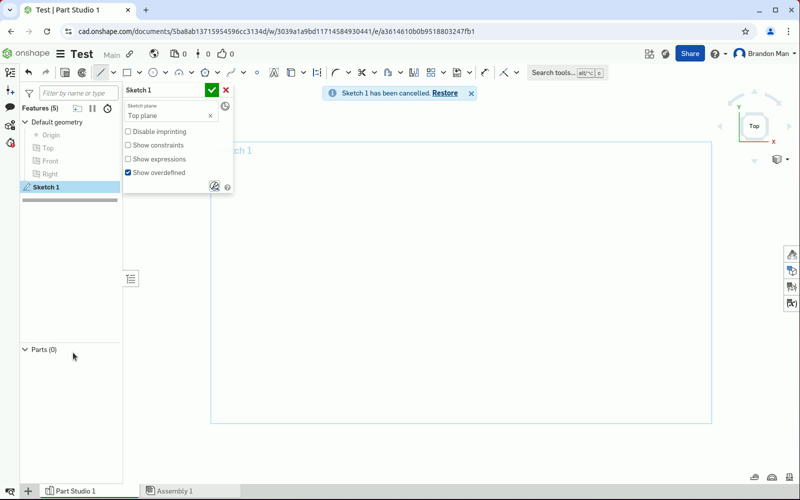
mouse_move(348, 330)
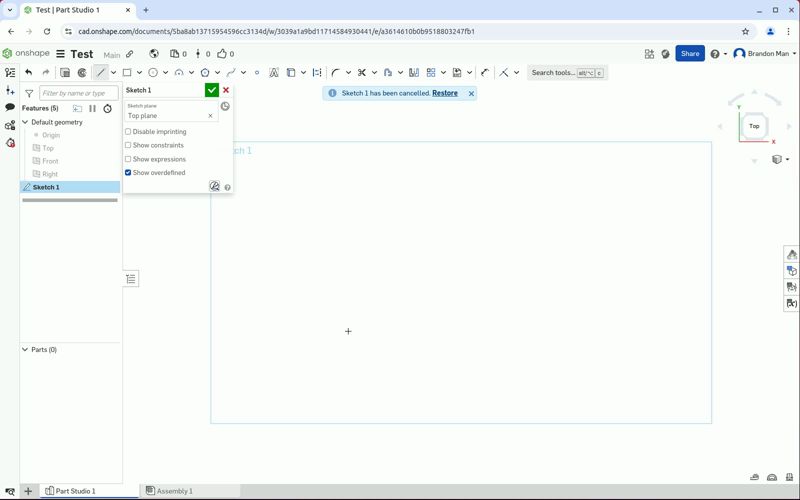
click(348, 330)
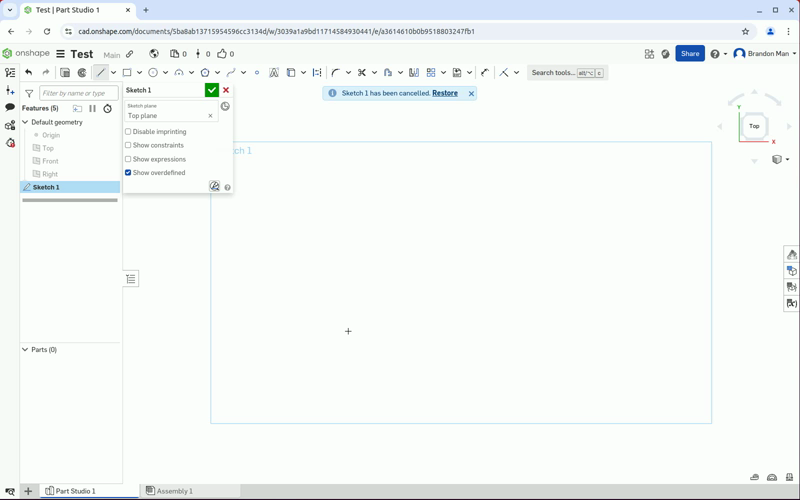
key_up(shift)
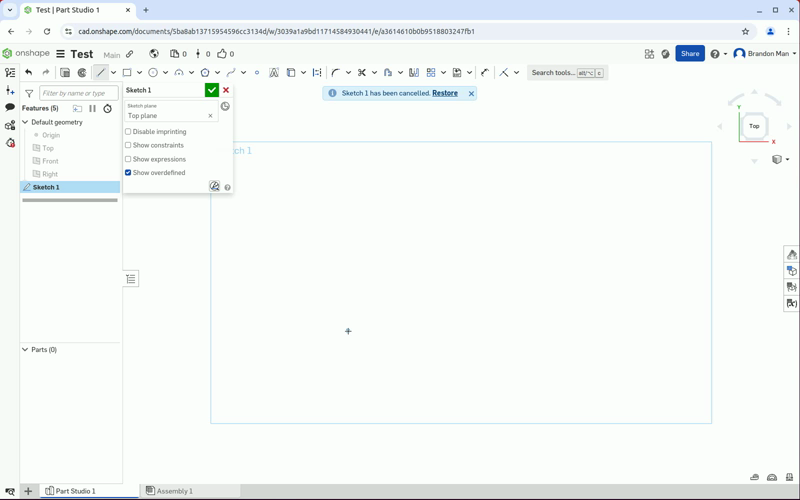
key_down(shift)
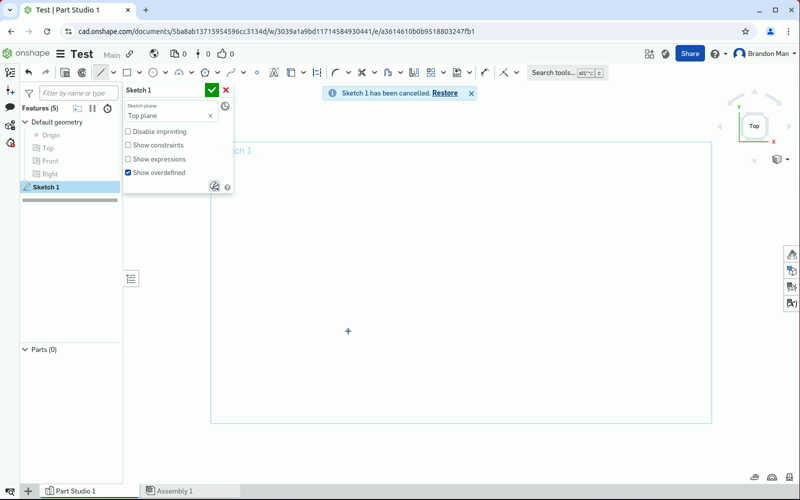
mouse_move(558, 330)
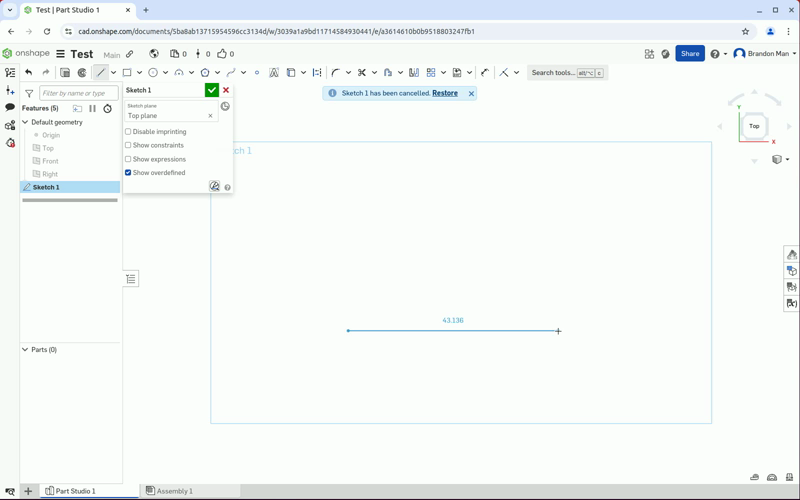
click(558, 330)
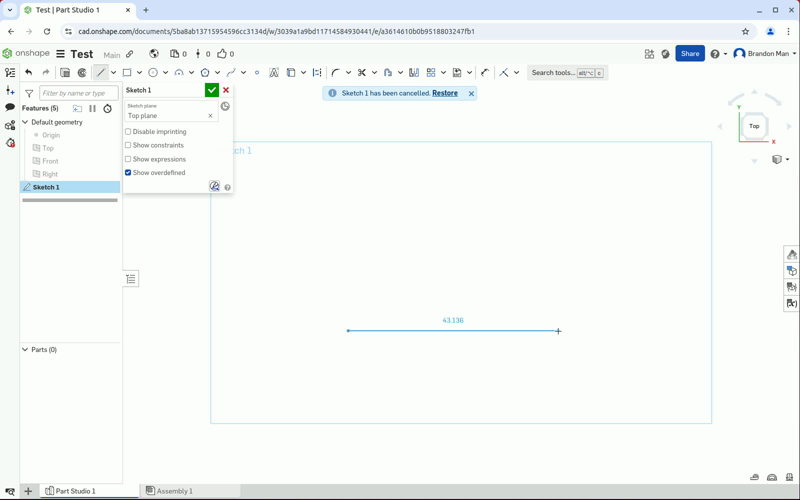
key_up(shift)
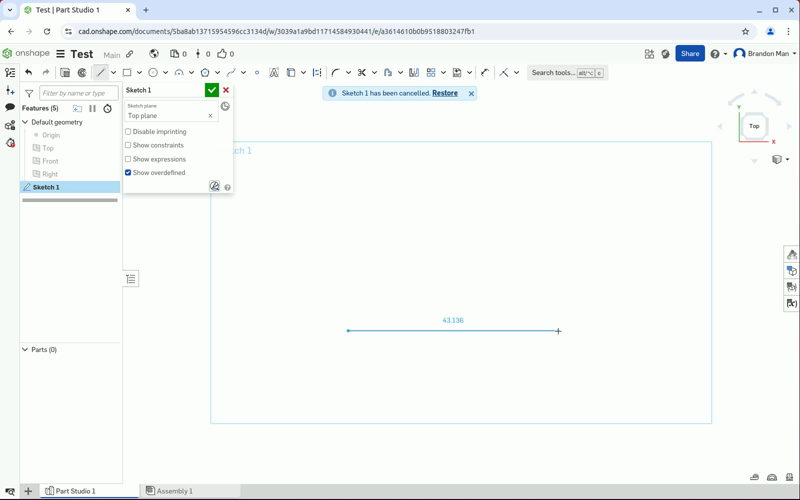
key_down(shift)
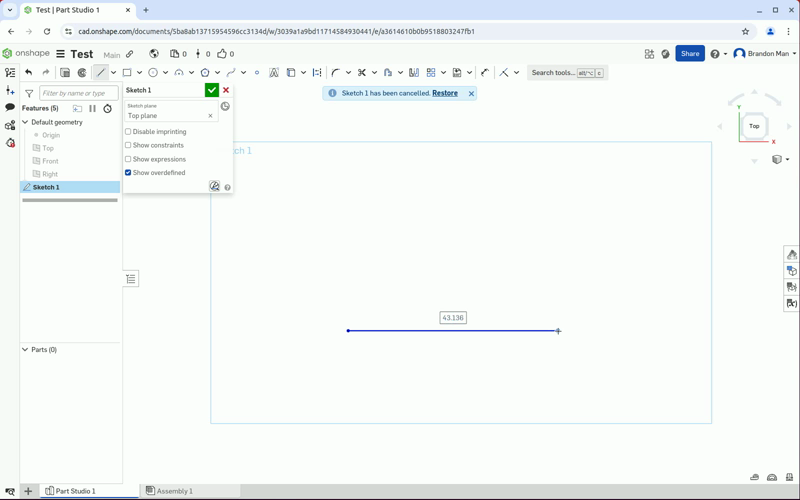
mouse_move(558, 224)
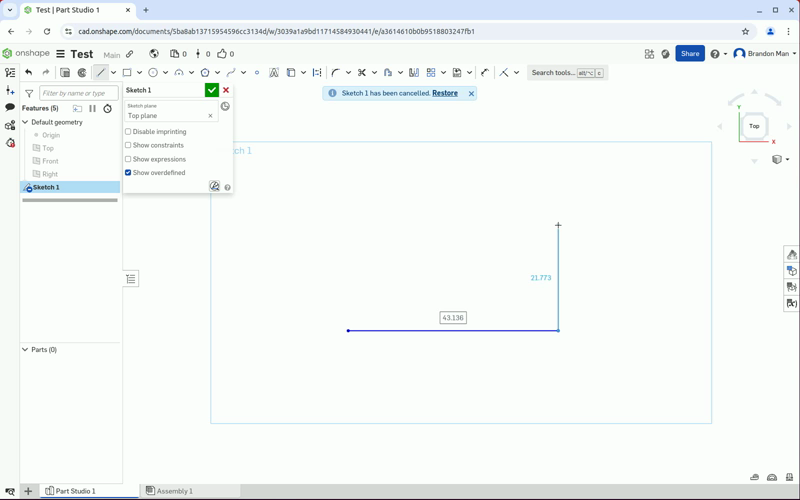
click(558, 224)
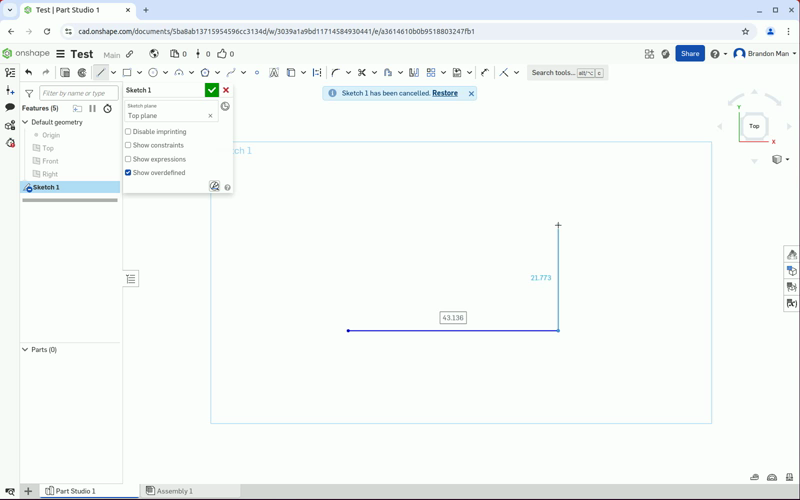
key_up(shift)
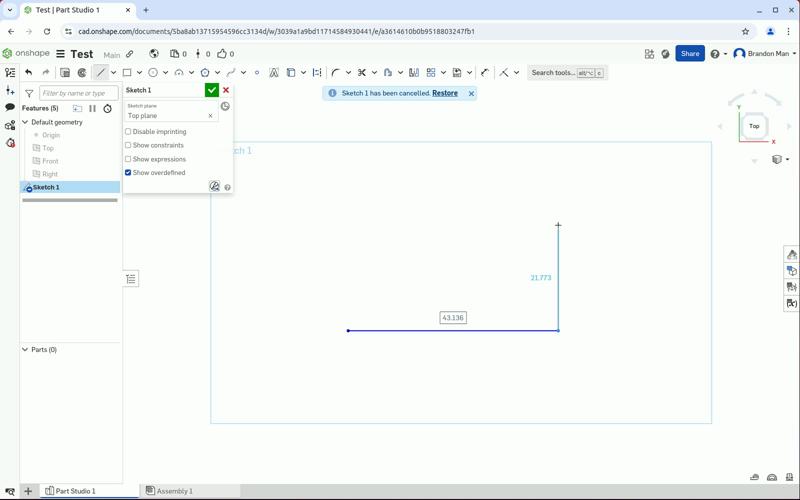
key_down(shift)
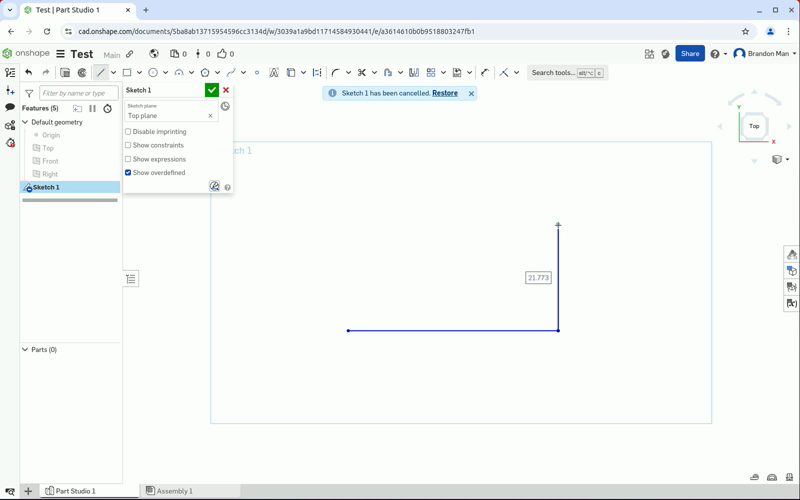
mouse_move(348, 224)
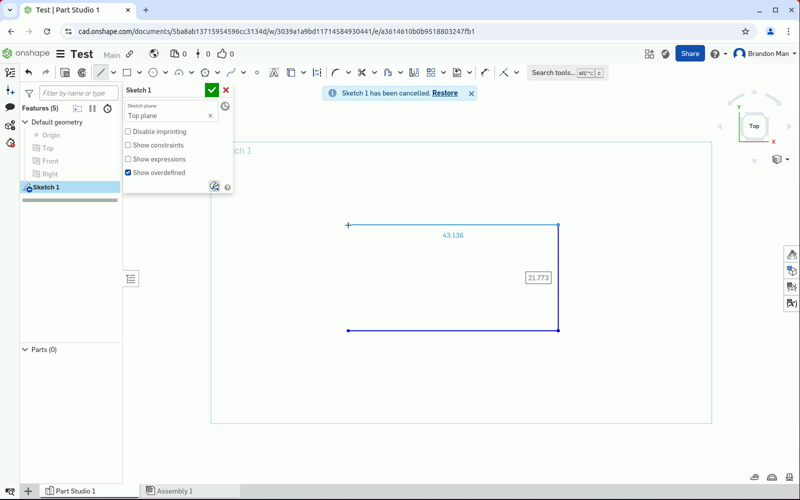
click(348, 224)
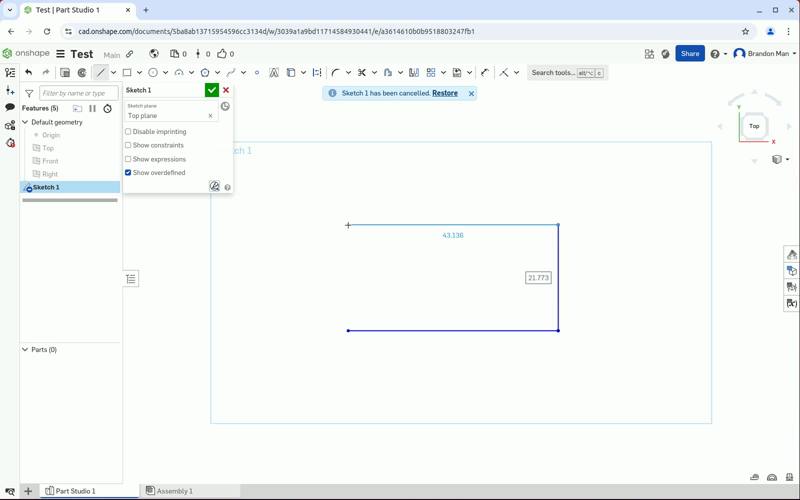
key_up(shift)
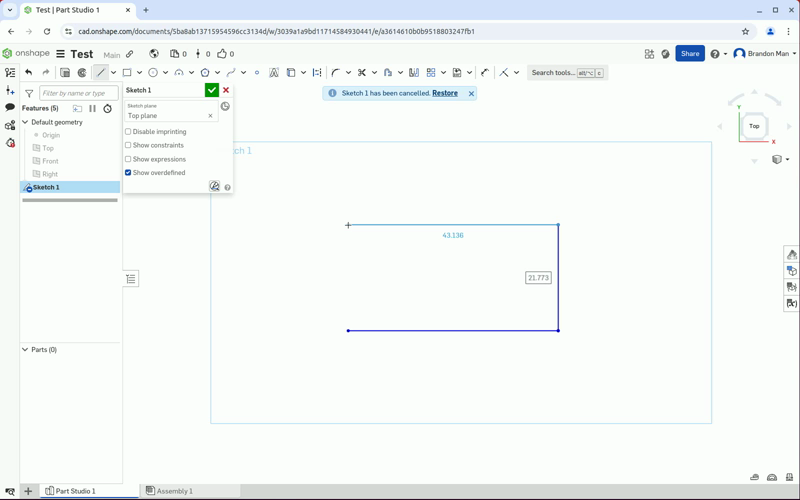
key_down(shift)
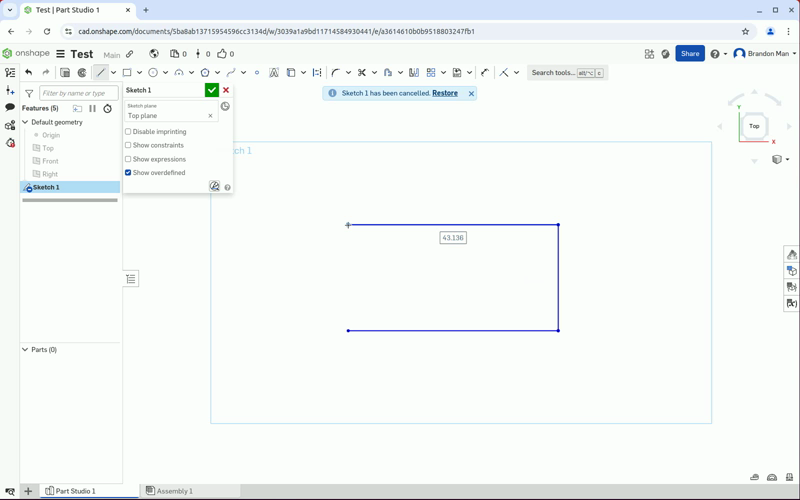
mouse_move(348, 330)
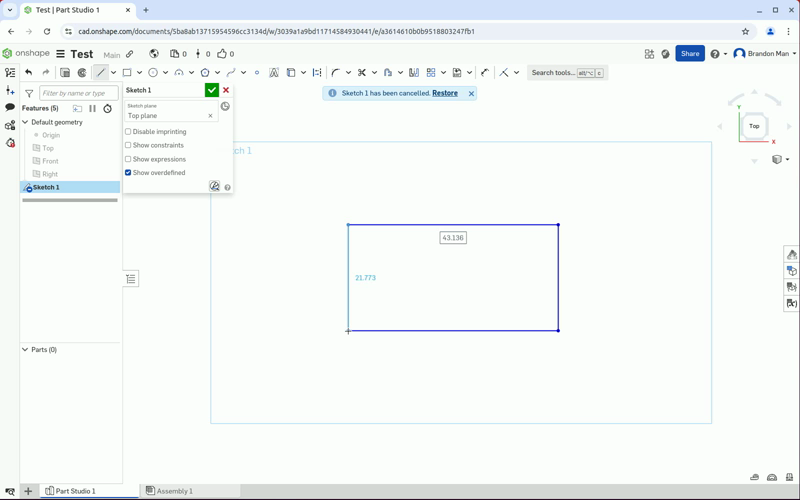
key_up(shift)
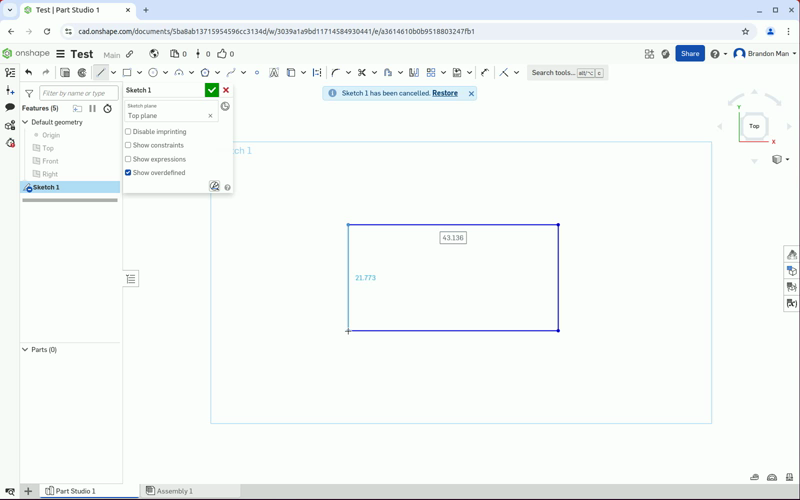
click(348, 330)
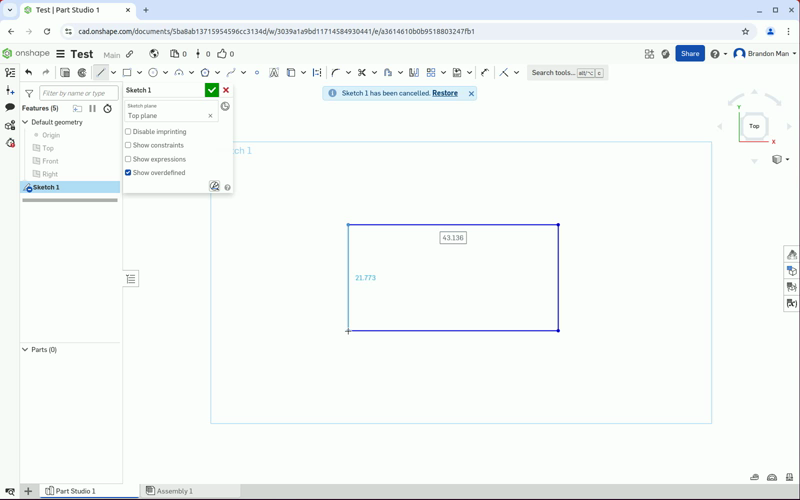
key(esc)
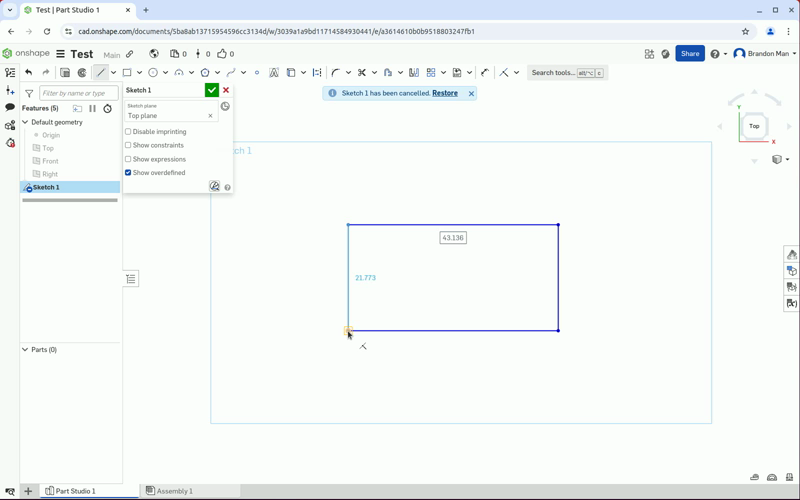
mouse_move(470, 292)
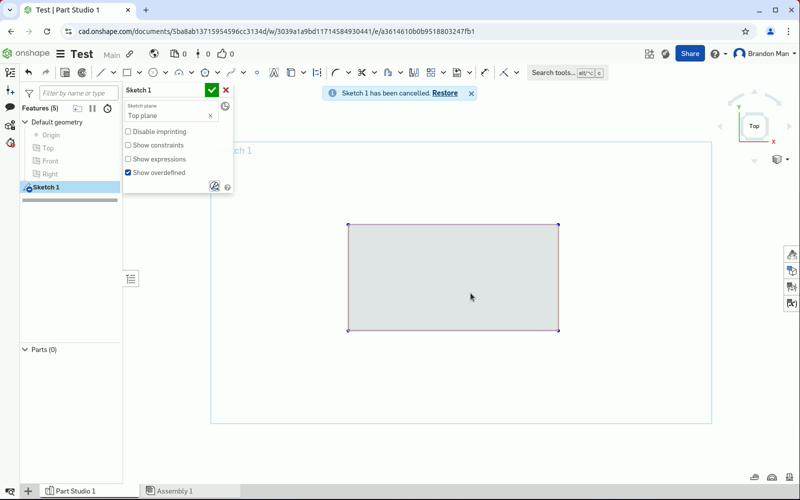
click(470, 292)
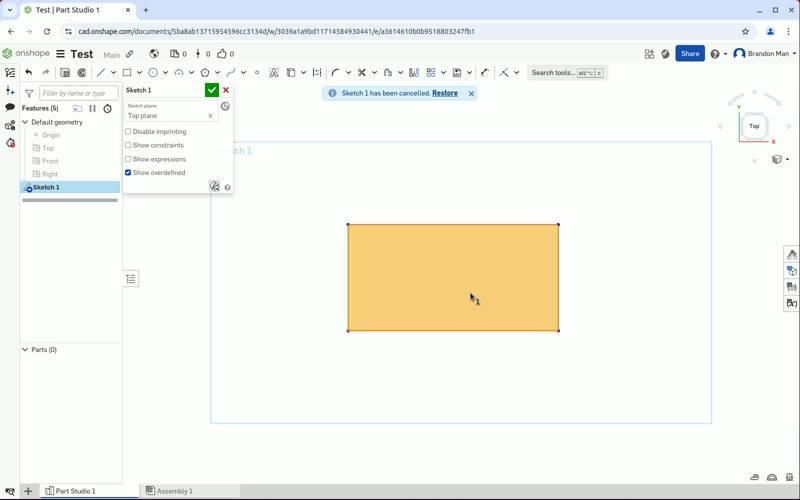
mouse_move(73, 352)
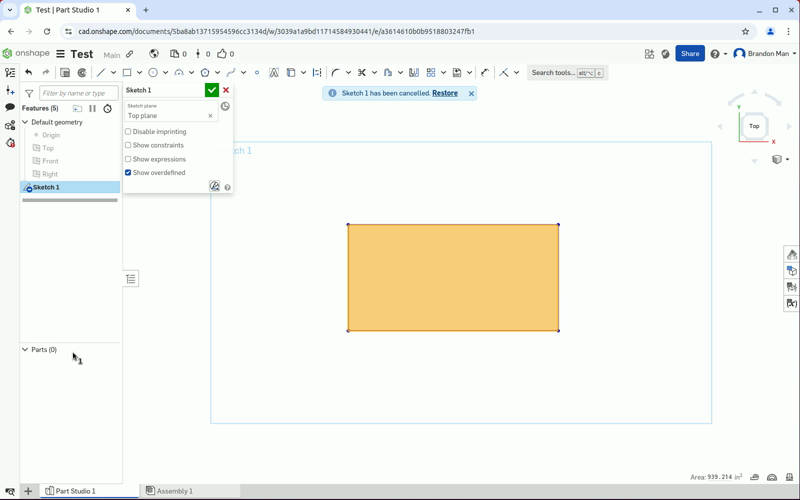
key(shift+y)
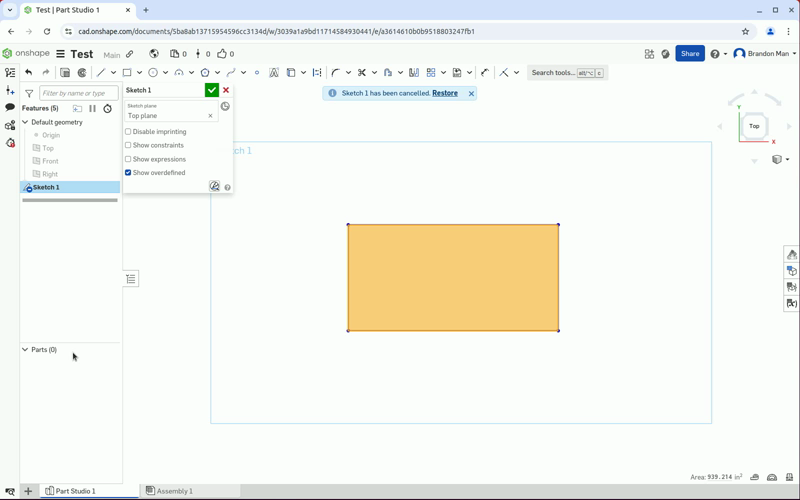
key(shift+e)
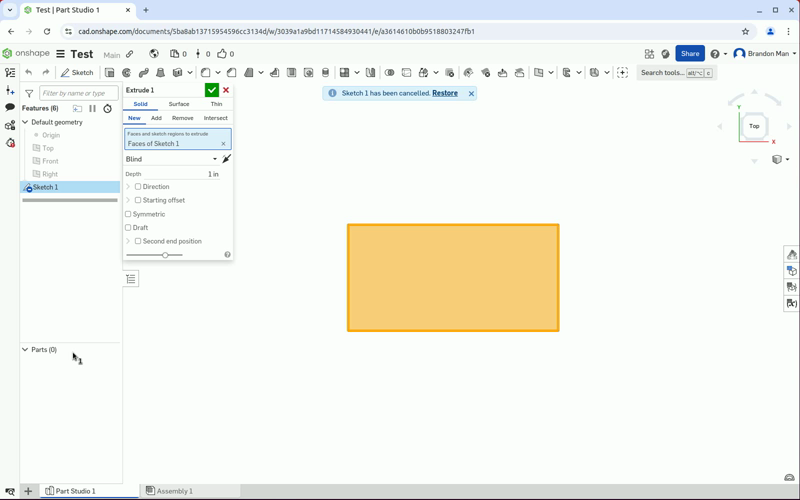
mouse_move(143, 106)
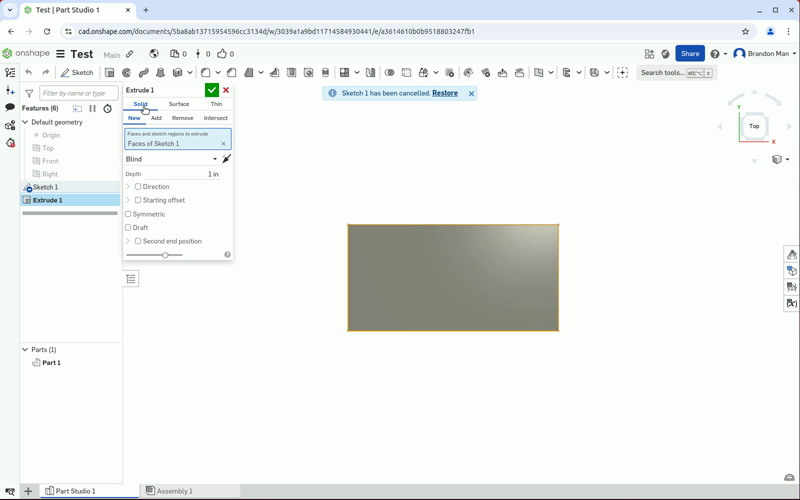
click(143, 106)
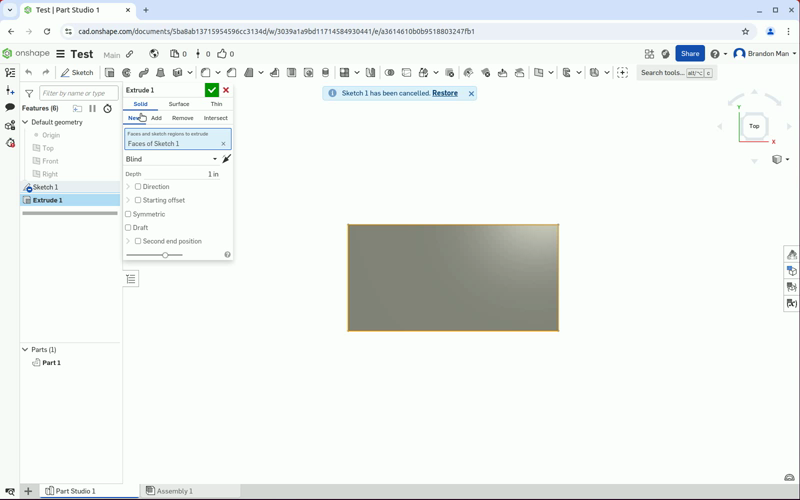
mouse_move(137, 120)
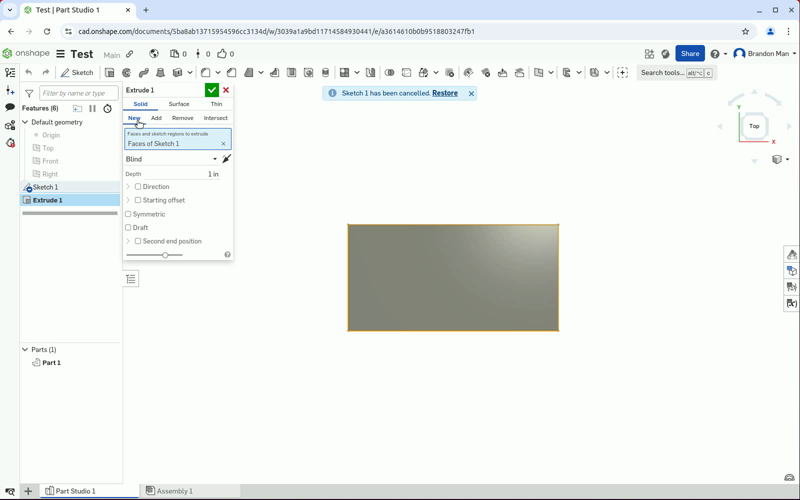
click(137, 120)
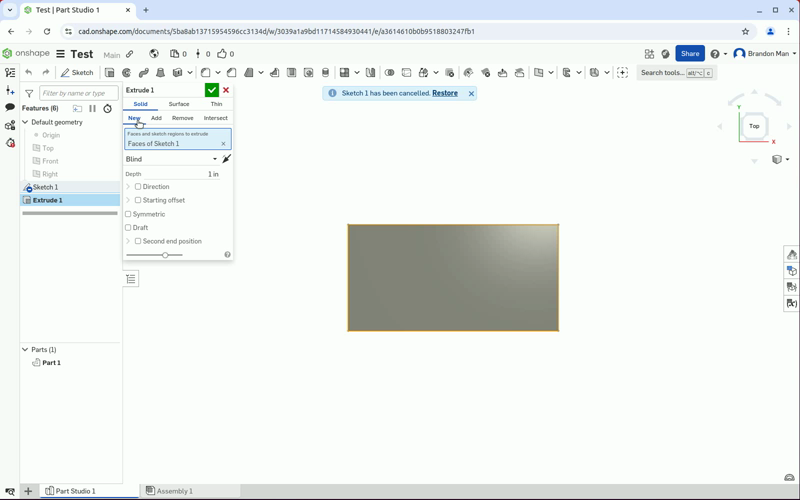
key(tab, 4)
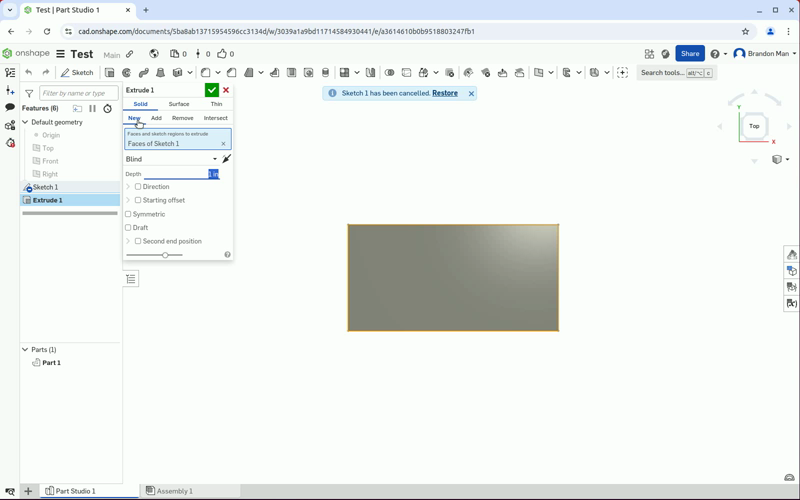
text(21.664)
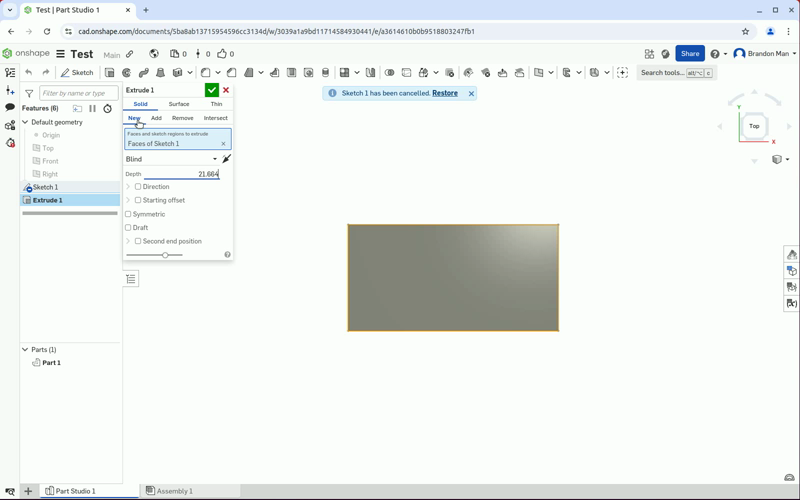
key(enter)
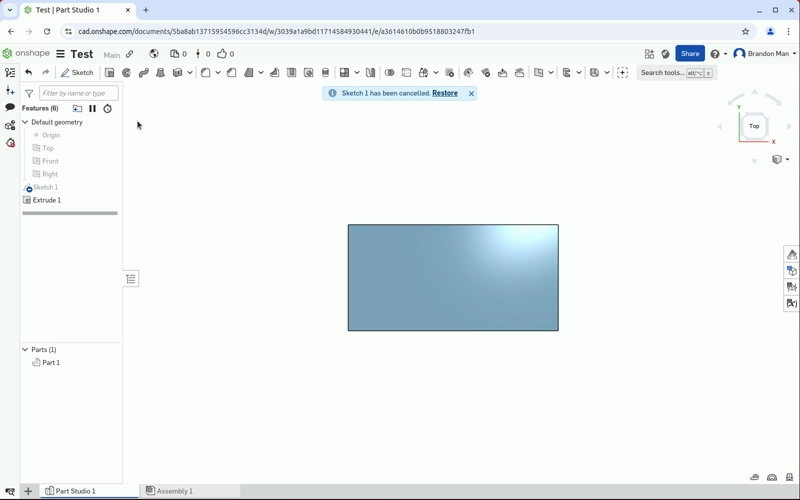
key(shift+h)
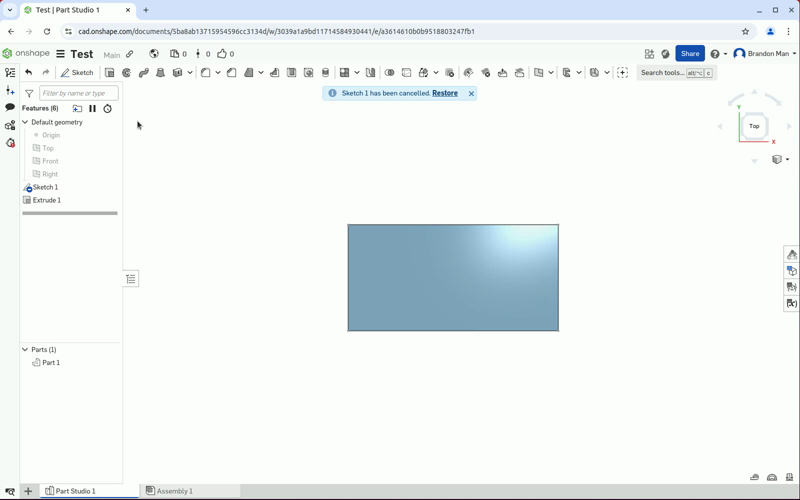
key(shift+h)
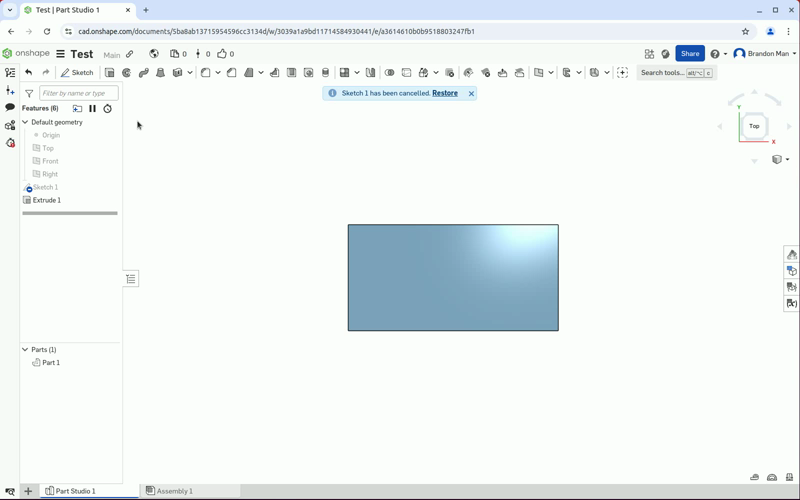
mouse_move(73, 189)
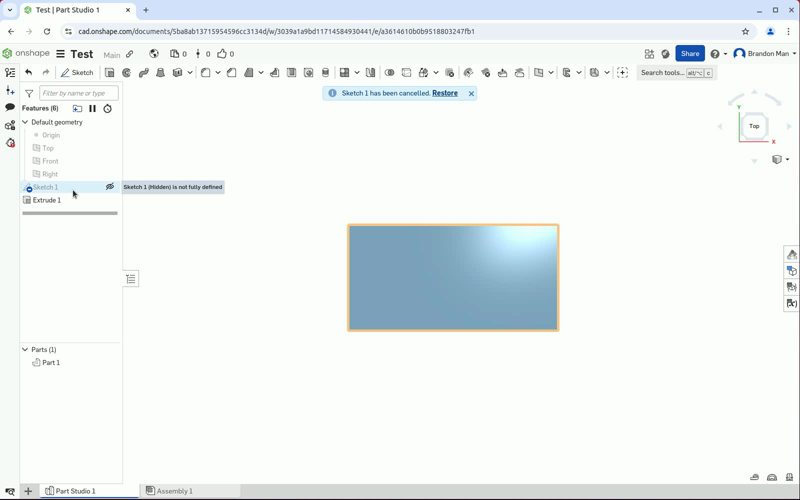
click(73, 189)
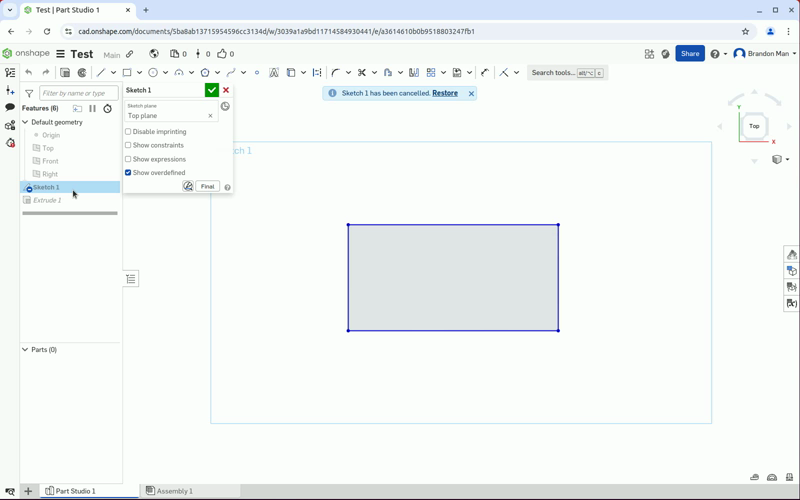
mouse_move(229, 92)
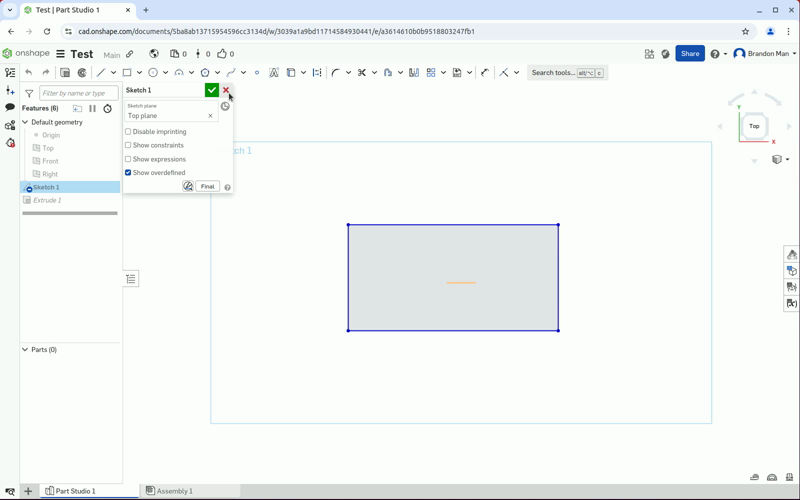
click(229, 92)
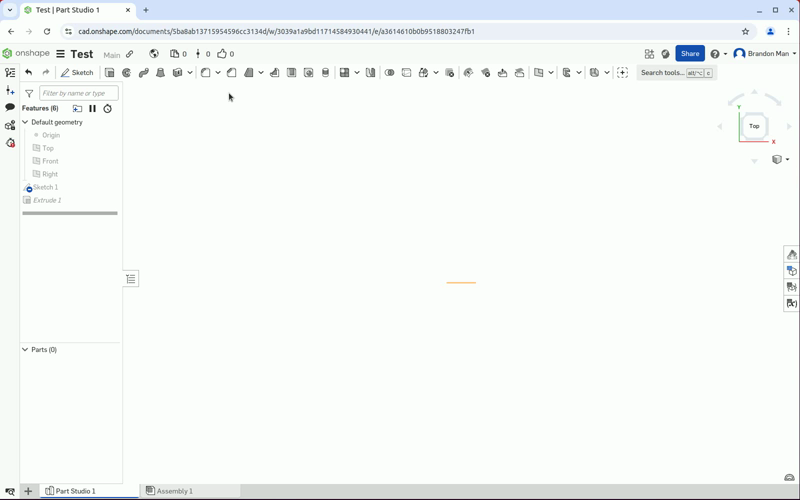
mouse_move(541, 75)
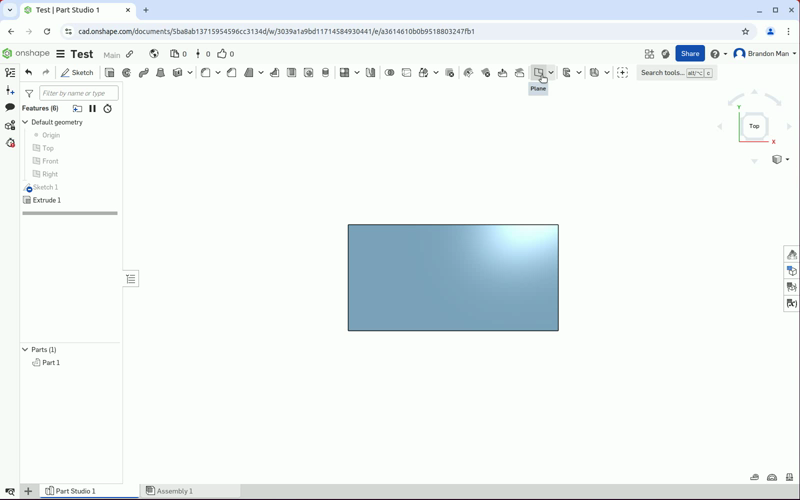
click(541, 75)
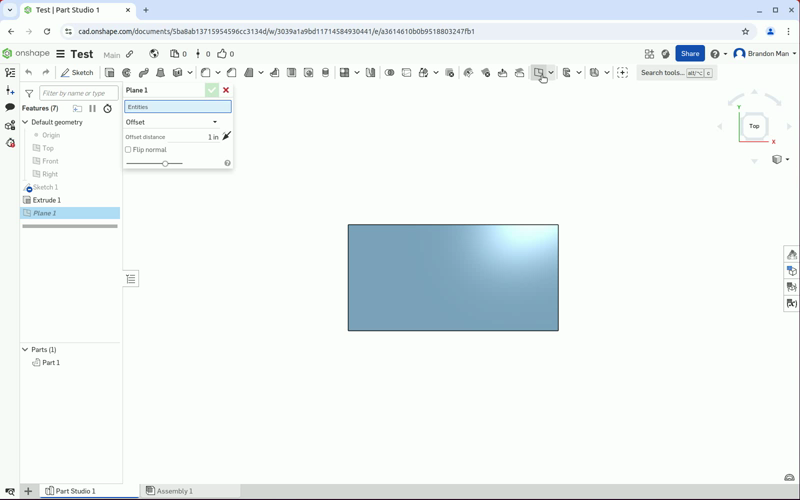
mouse_move(73, 150)
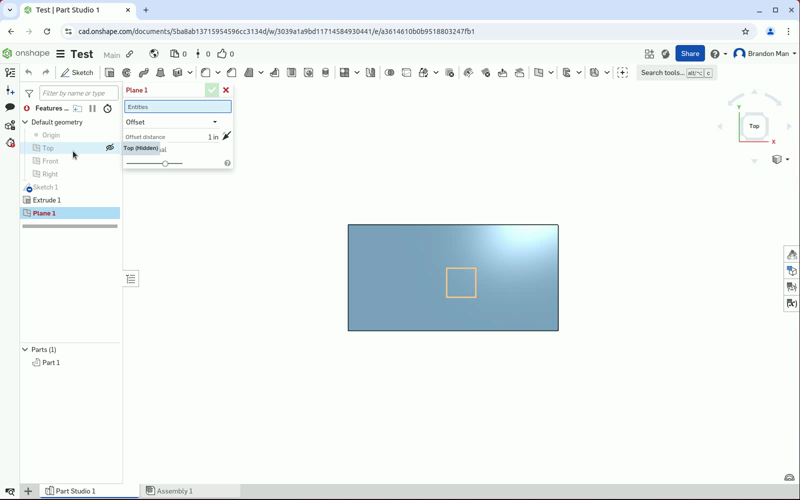
click(73, 150)
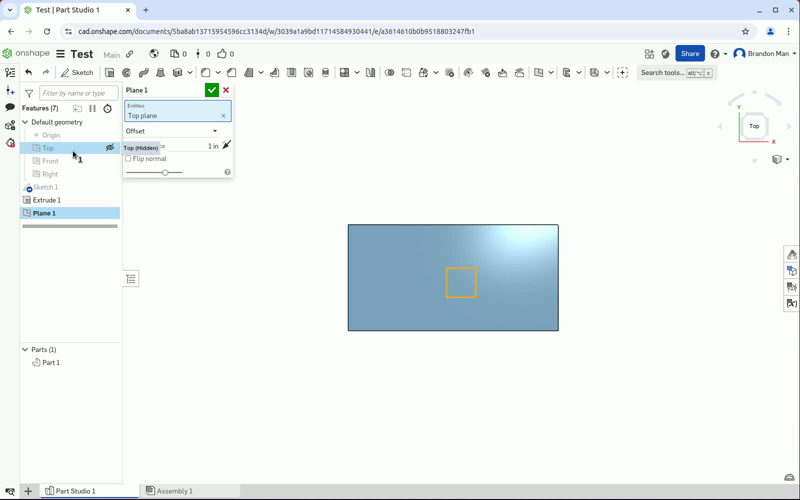
key(tab, 2)
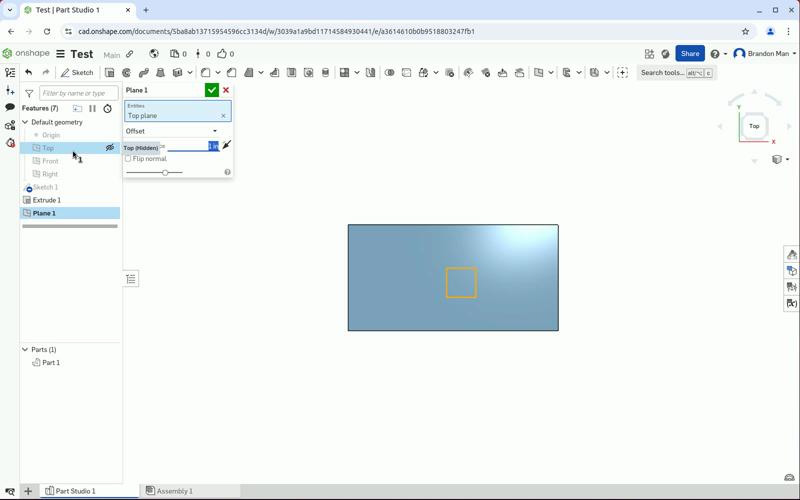
text(21.66)
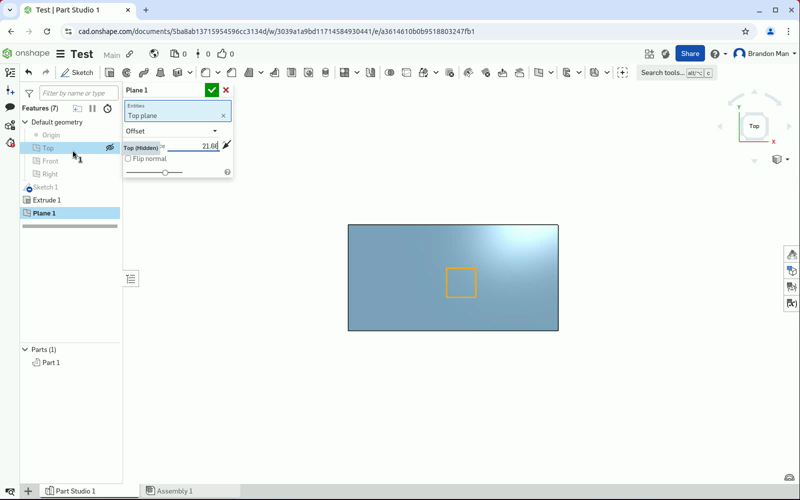
key(enter, 2)
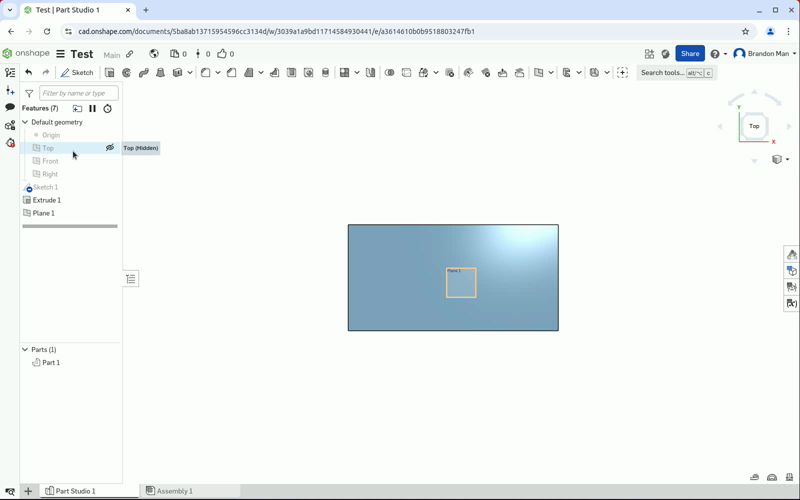
key(shift+s)
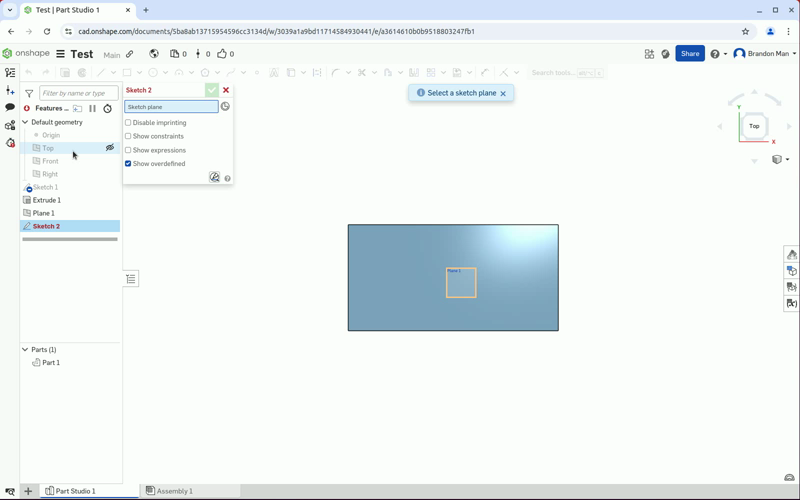
mouse_move(73, 215)
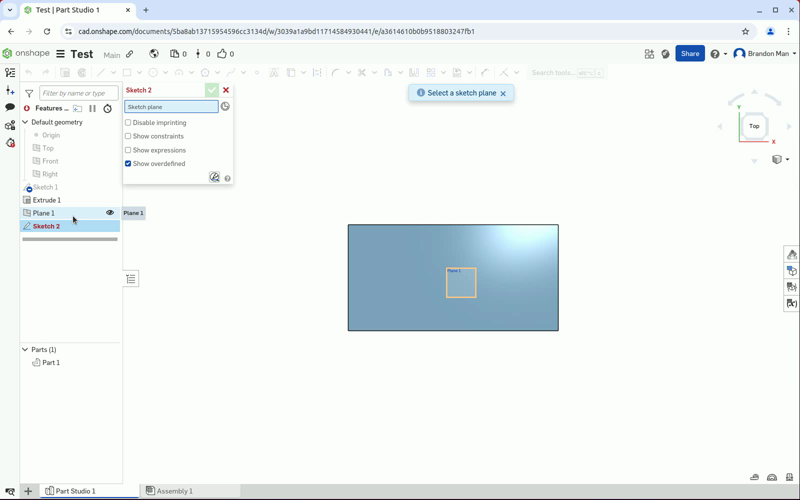
click(73, 215)
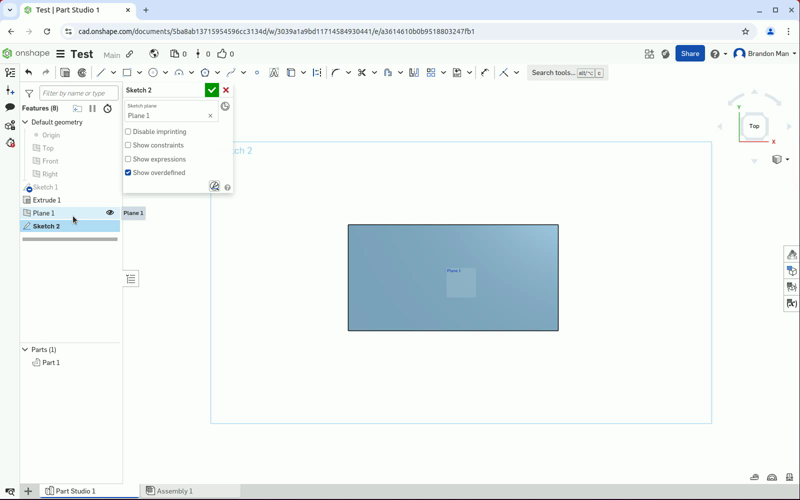
mouse_move(73, 352)
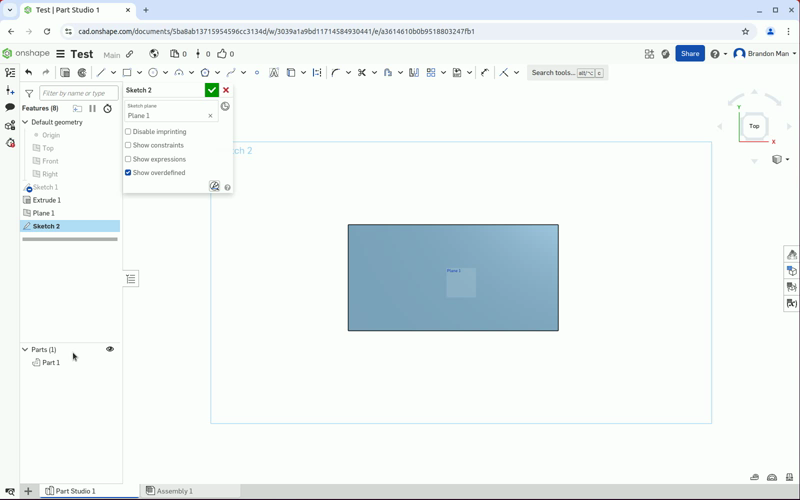
key(y)
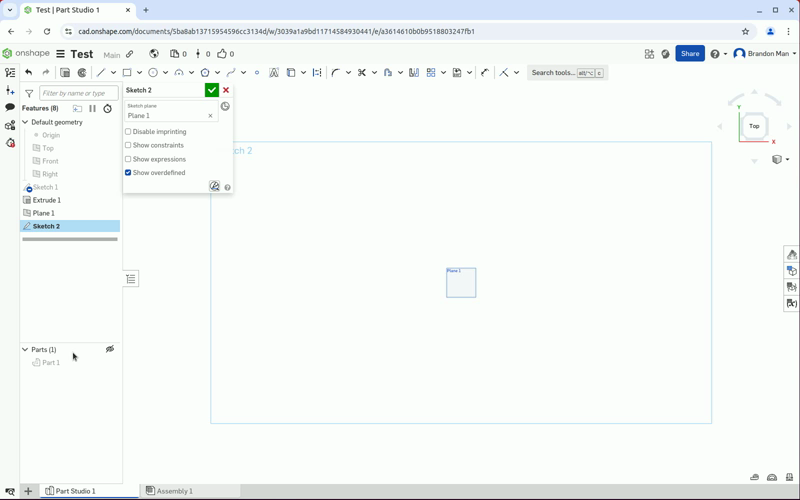
key(l)
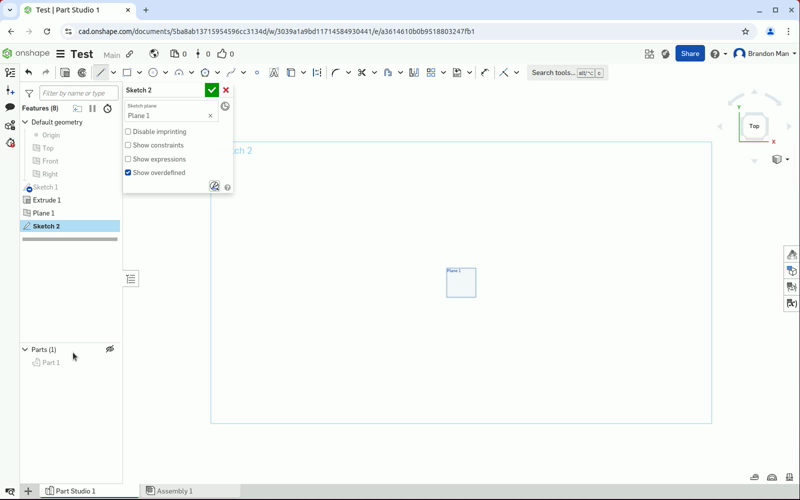
key_down(shift)
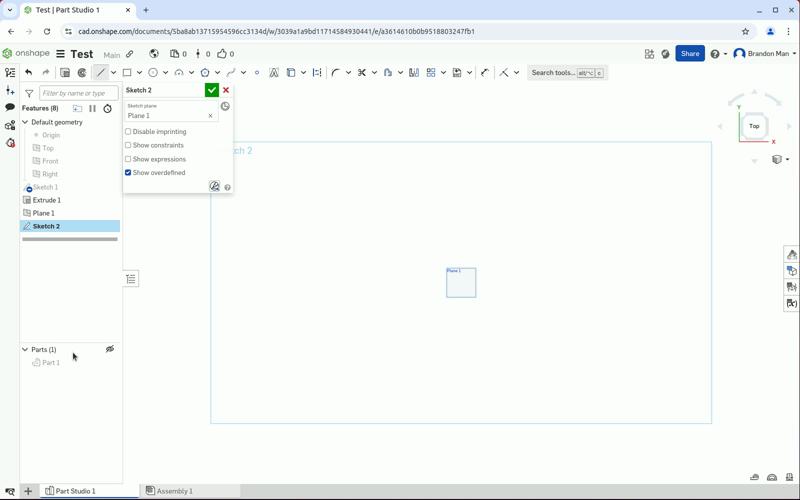
mouse_move(401, 330)
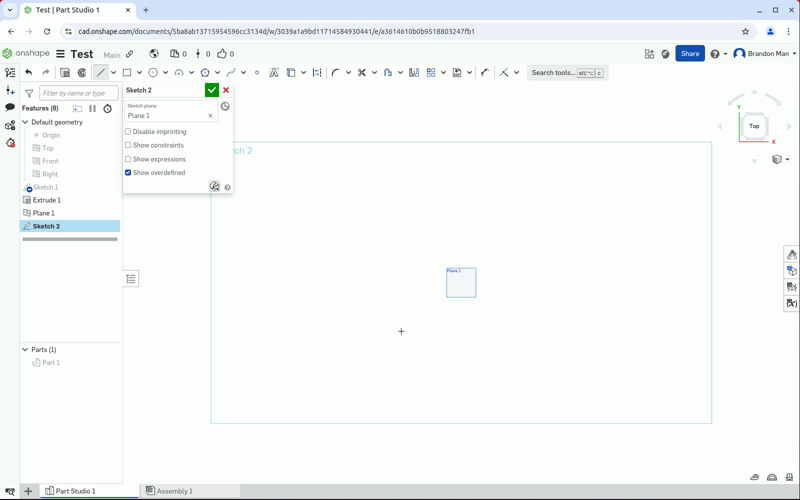
click(401, 330)
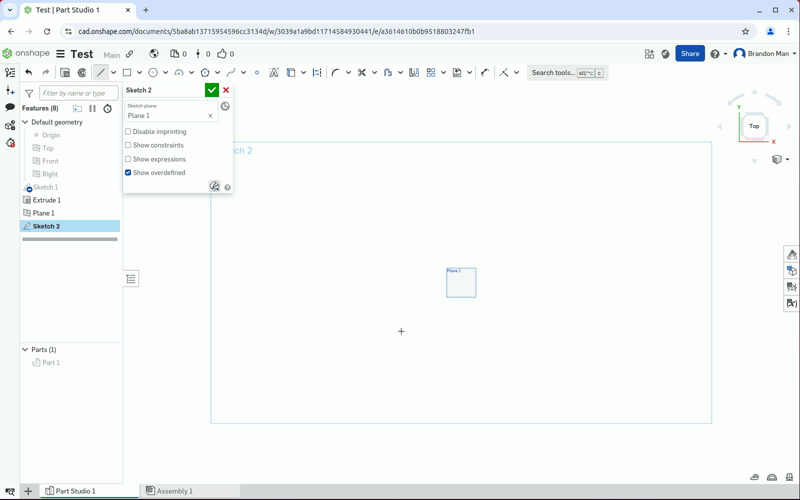
key_up(shift)
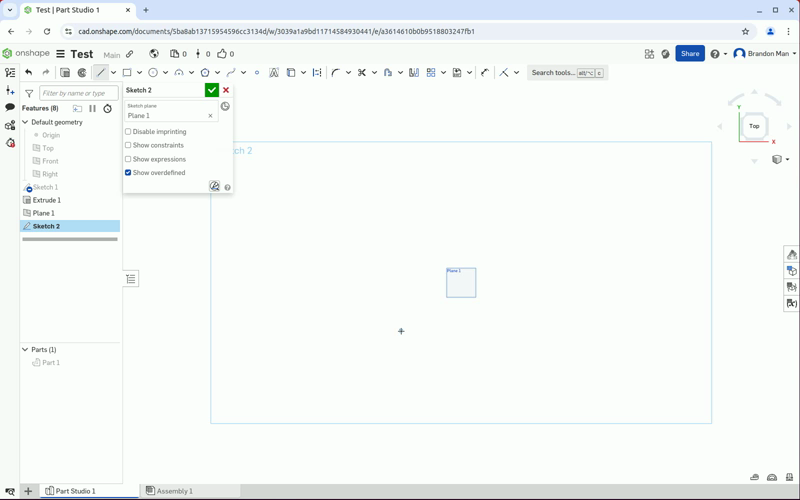
key_down(shift)
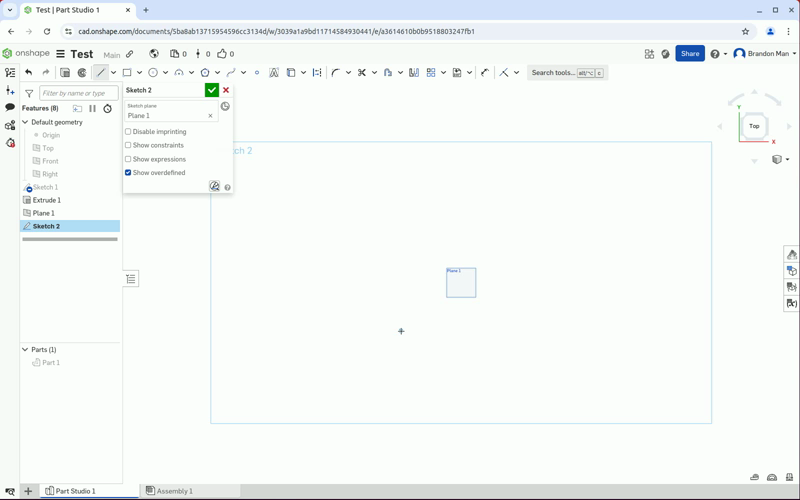
mouse_move(506, 330)
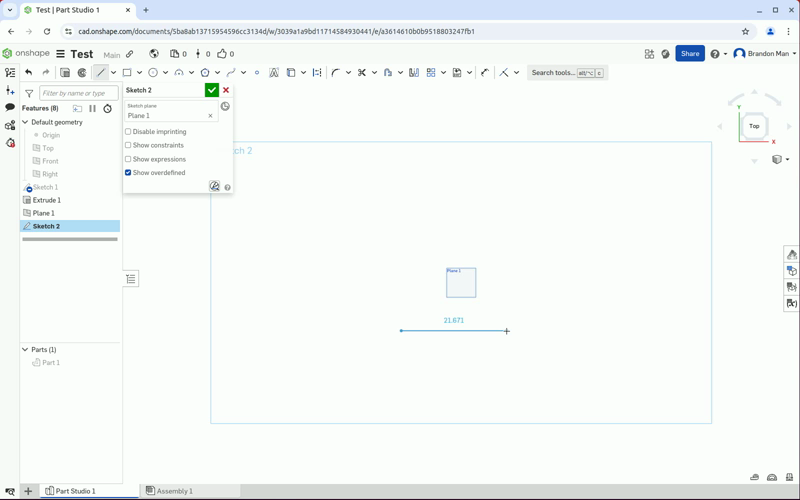
click(506, 330)
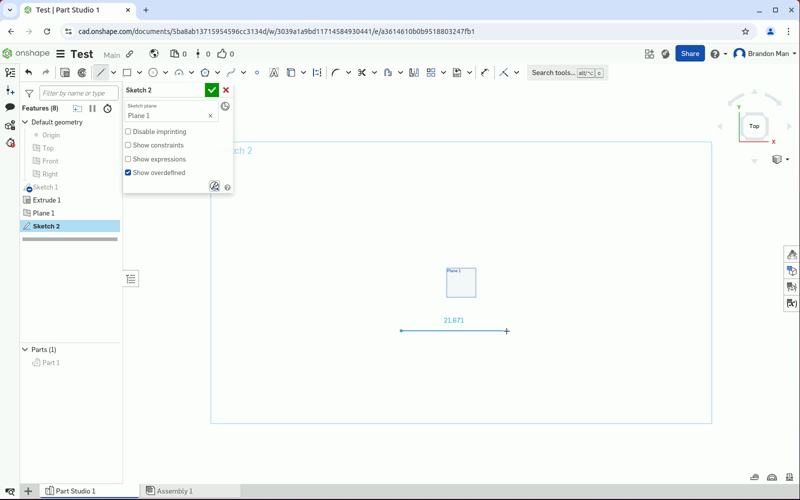
key_up(shift)
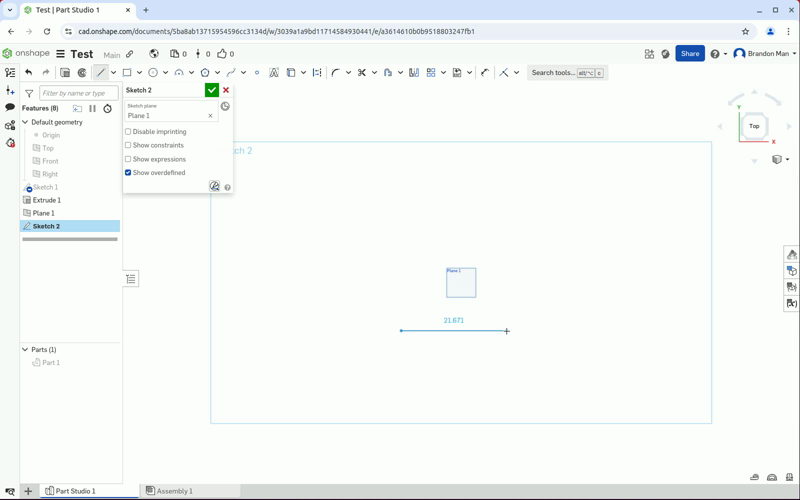
key_down(shift)
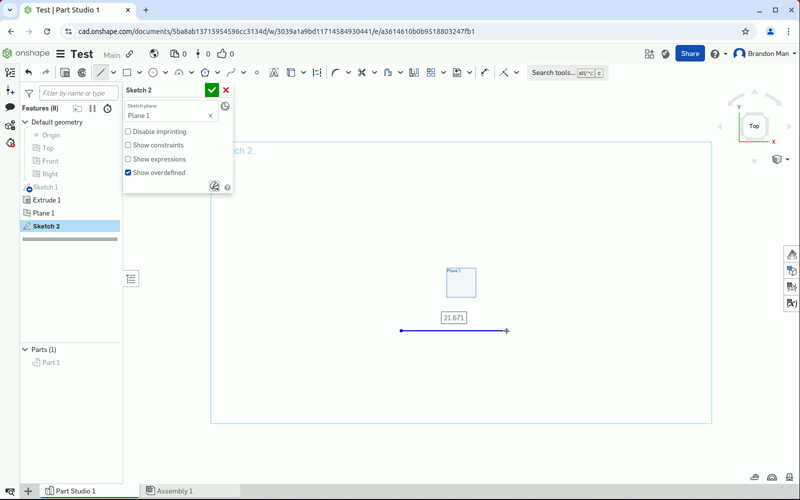
mouse_move(536, 330)
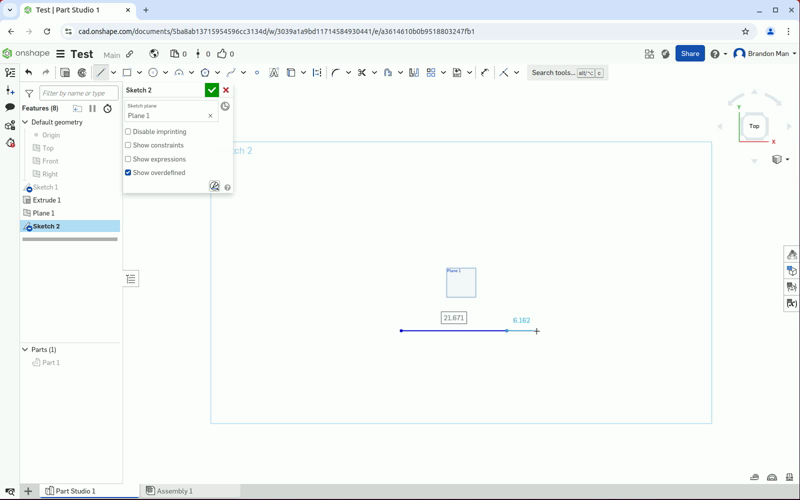
mouse_move(506, 277)
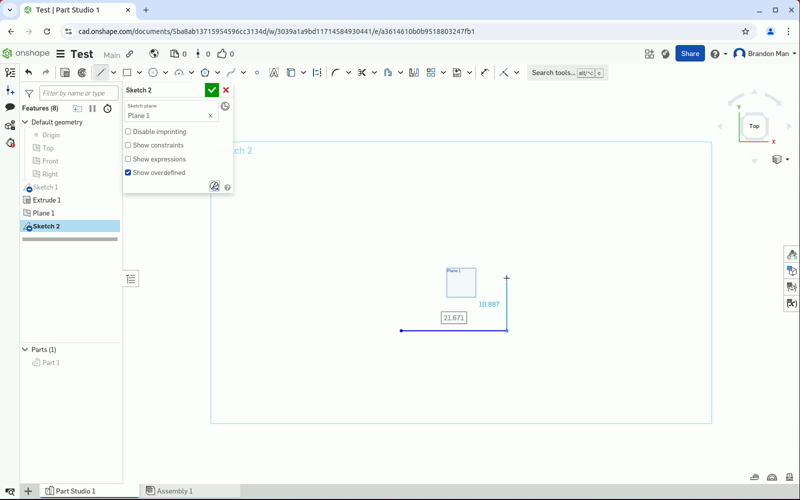
click(506, 277)
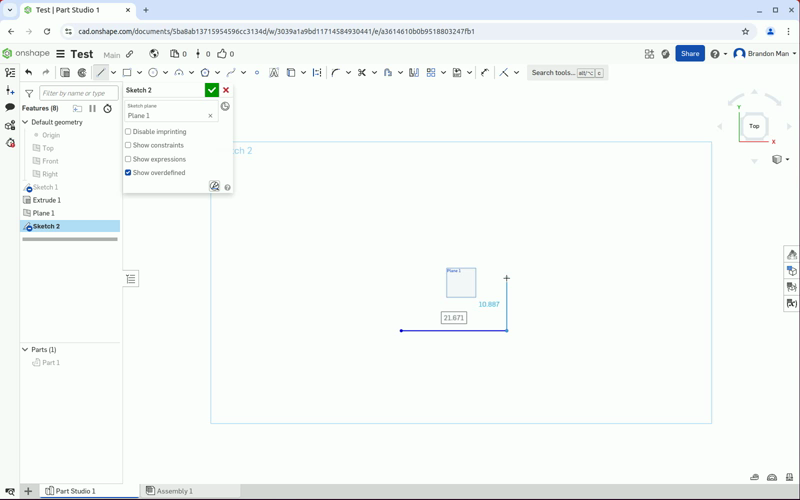
key_up(shift)
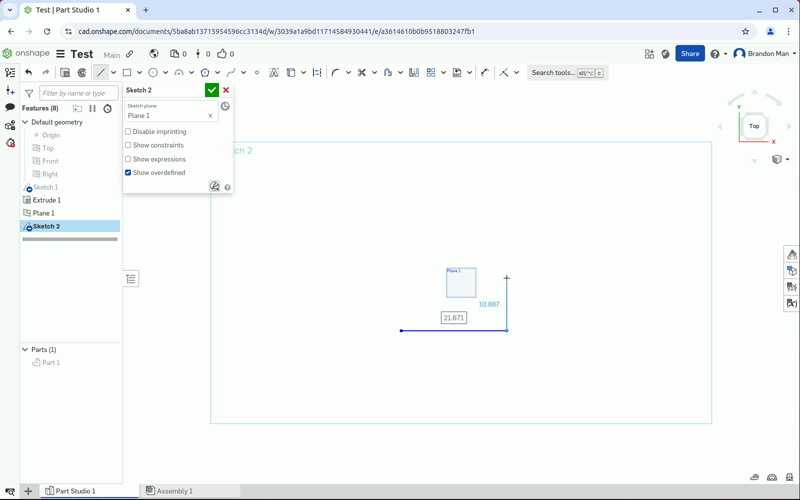
key_down(shift)
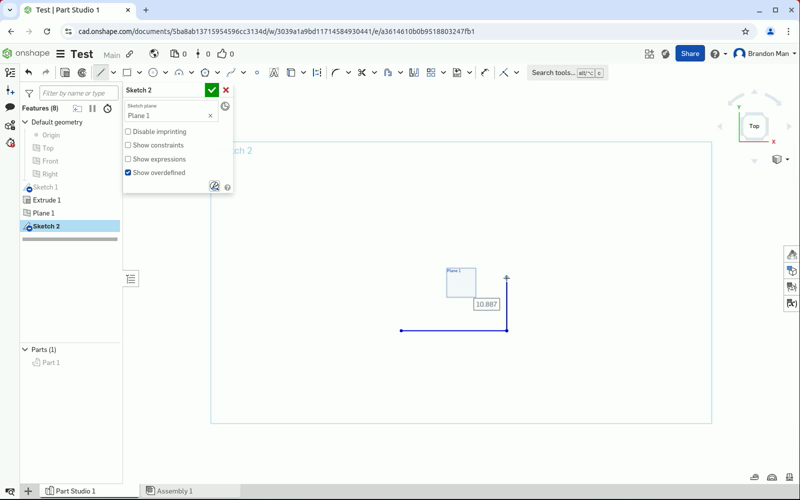
mouse_move(401, 277)
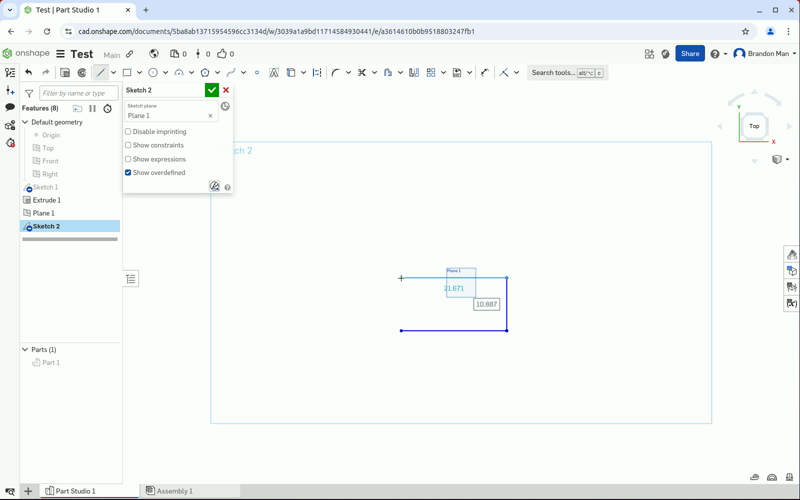
click(401, 277)
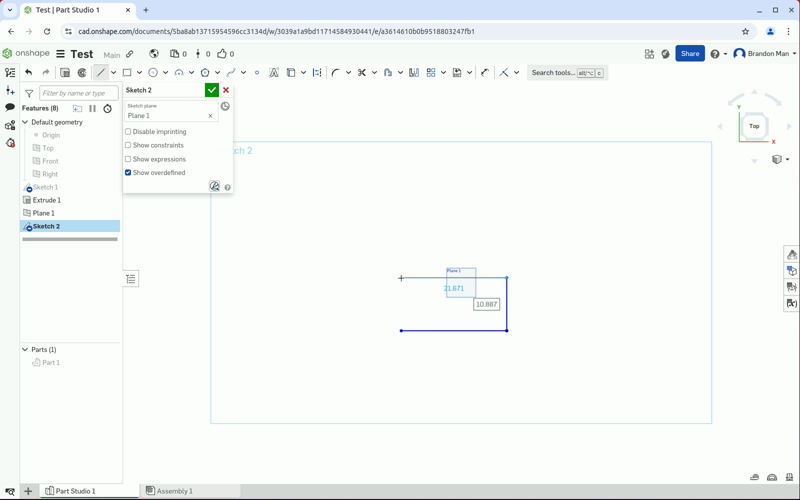
key_up(shift)
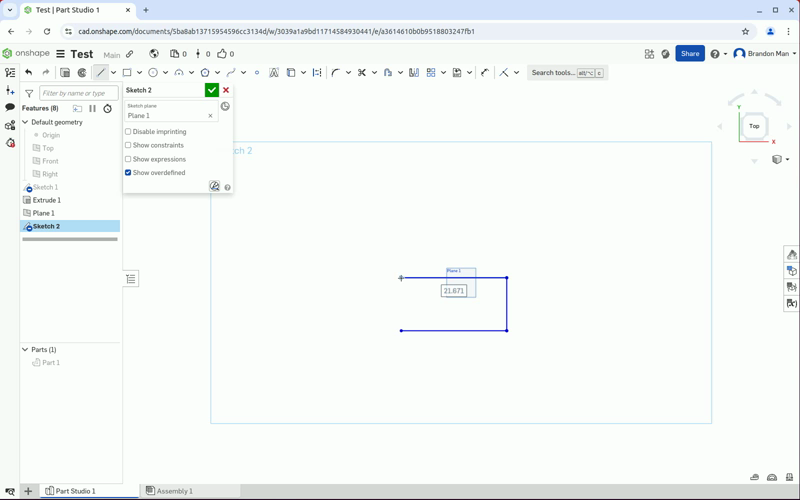
mouse_move(431, 277)
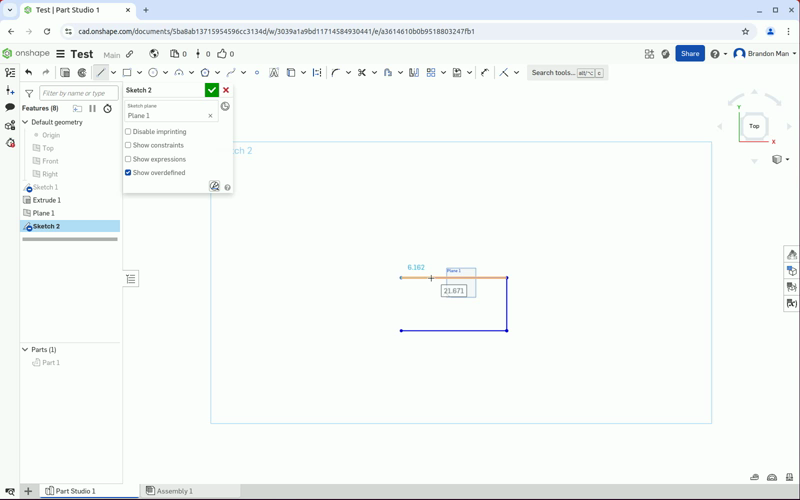
key_down(shift)
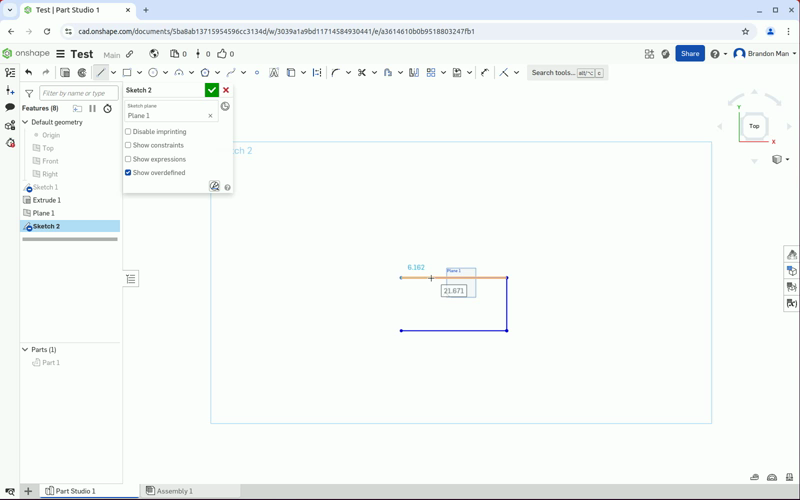
mouse_move(401, 330)
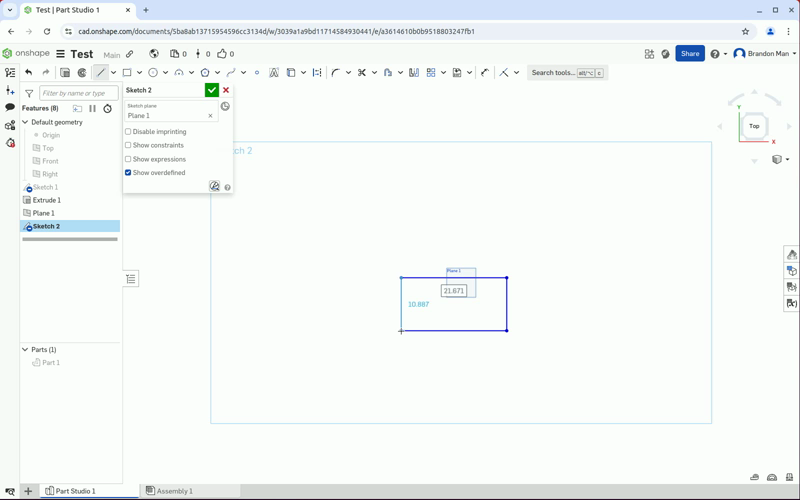
key_up(shift)
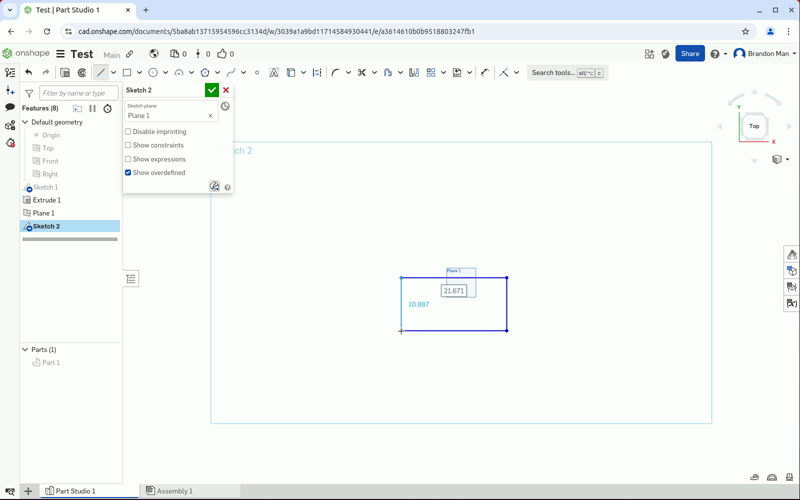
click(401, 330)
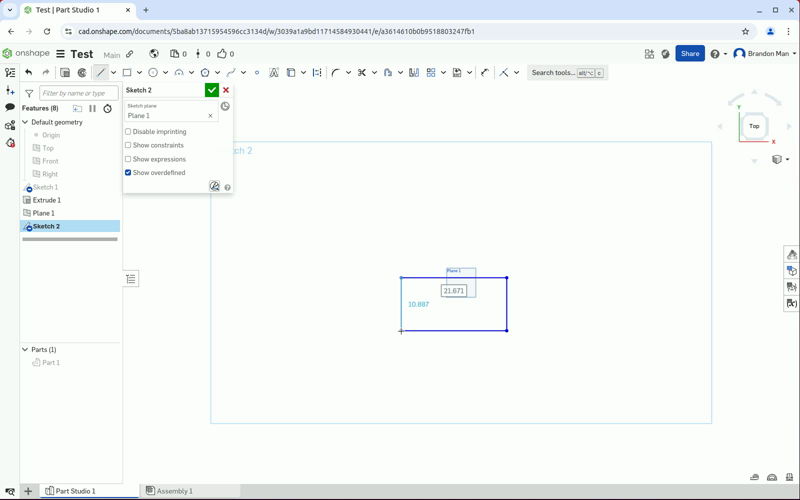
key(esc)
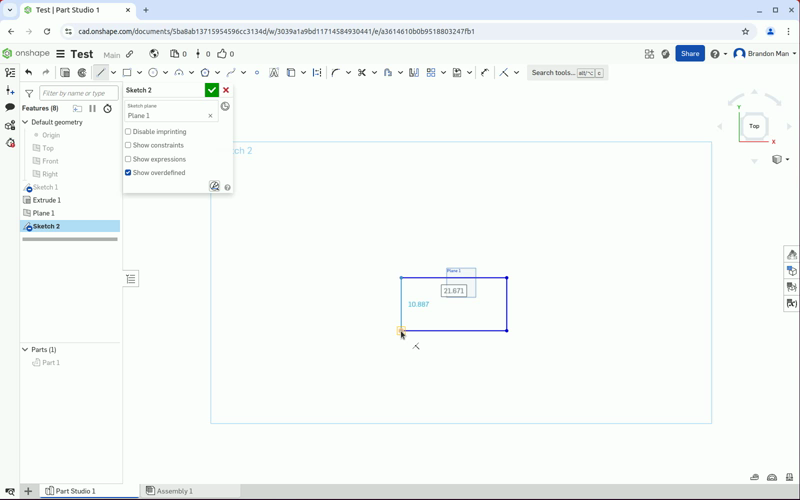
mouse_move(470, 297)
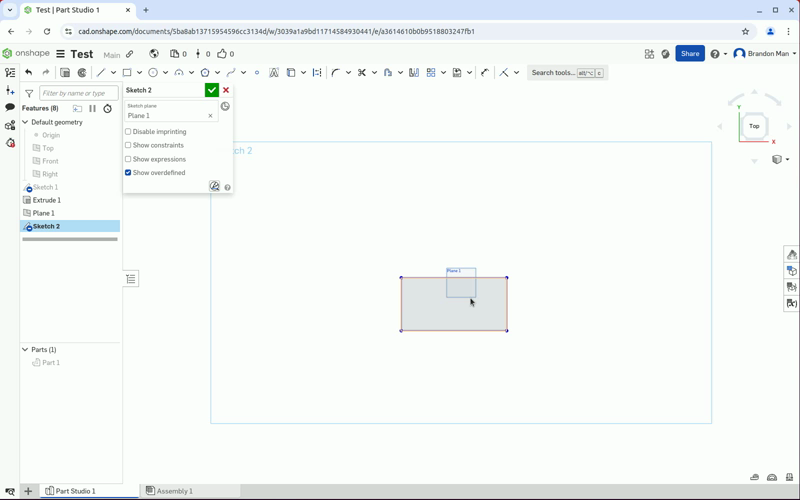
click(470, 297)
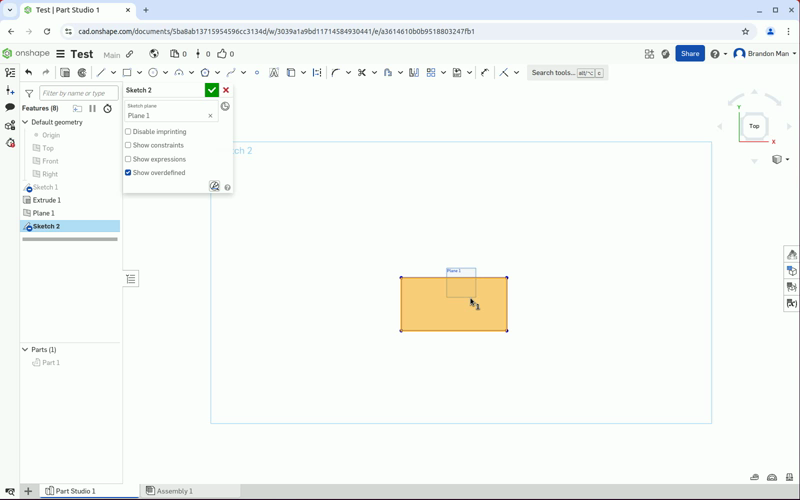
mouse_move(73, 352)
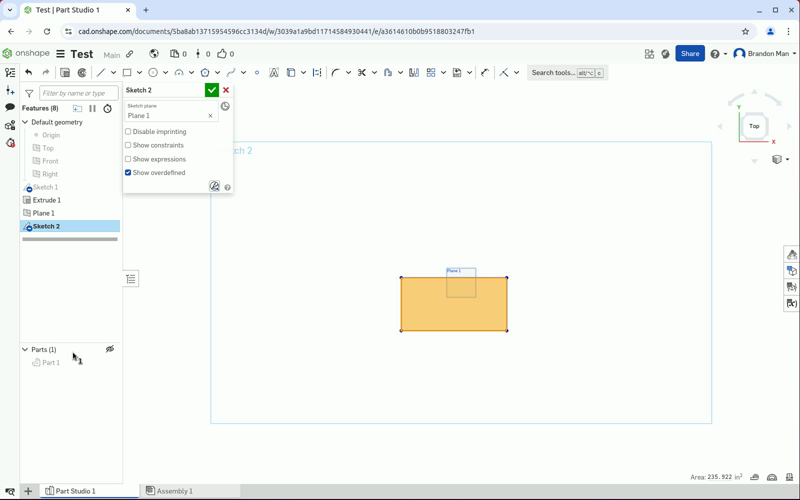
key(shift+y)
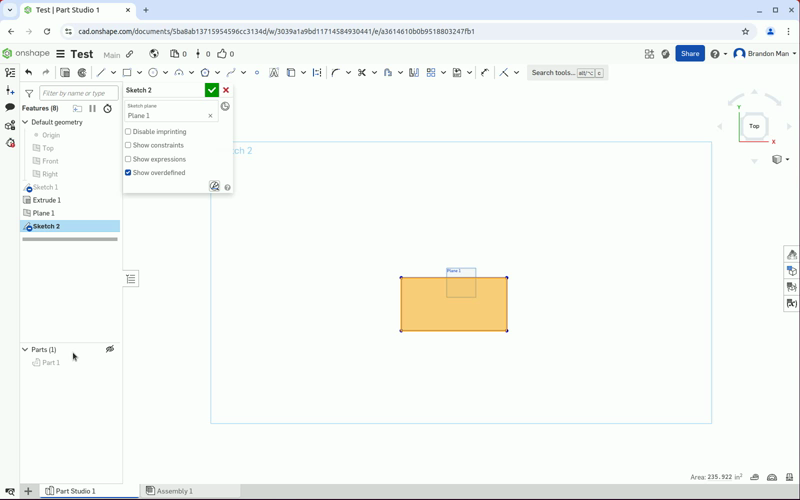
key(shift+e)
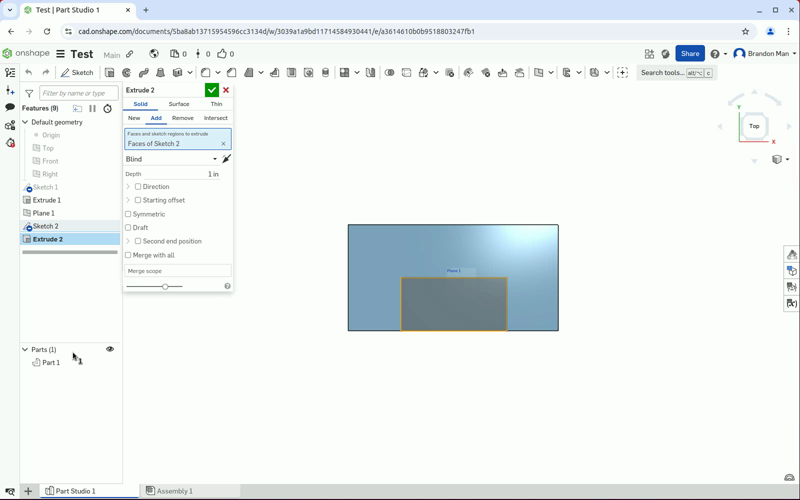
mouse_move(143, 106)
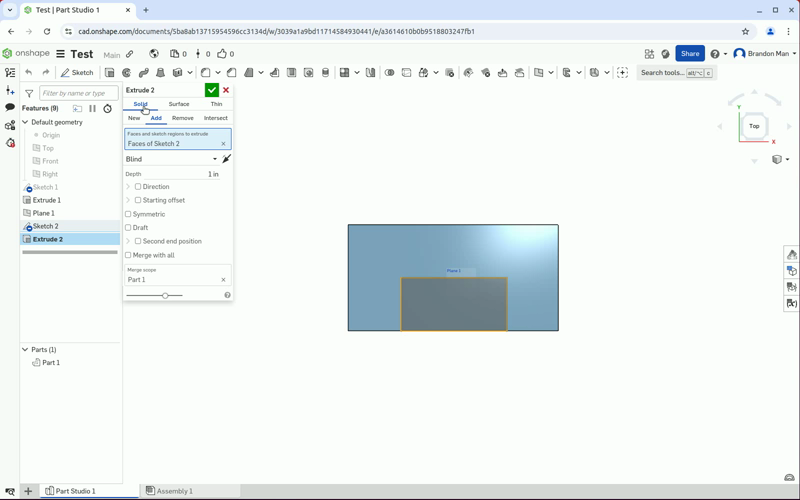
click(143, 106)
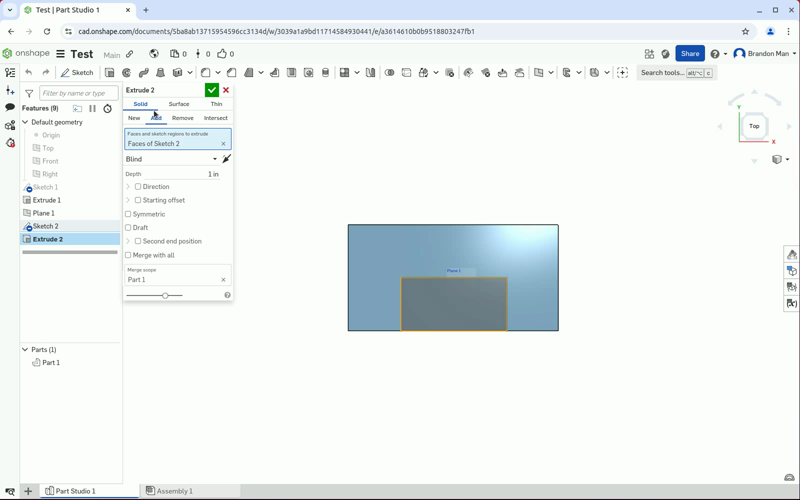
mouse_move(186, 120)
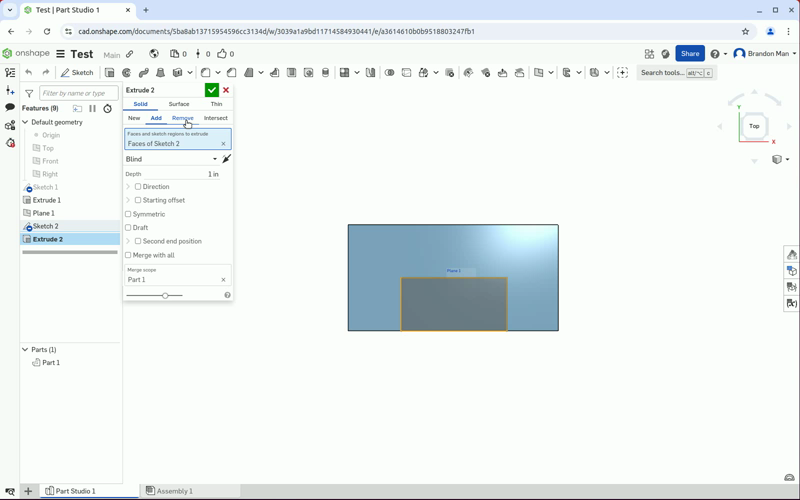
click(186, 120)
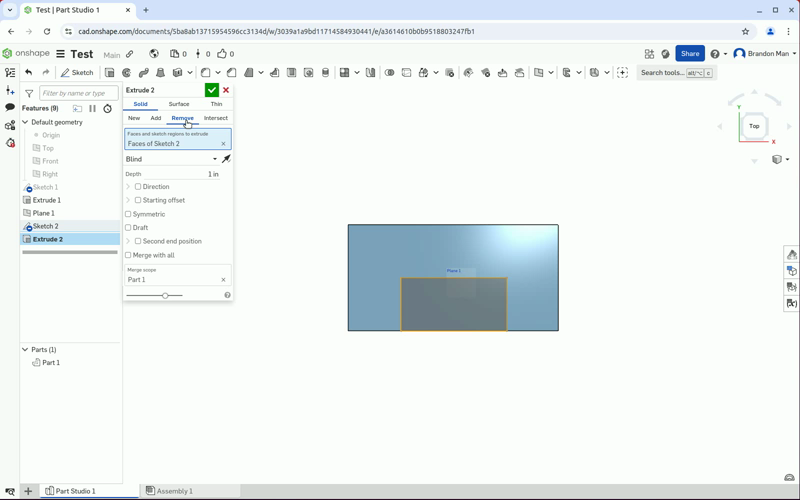
key(tab, 4)
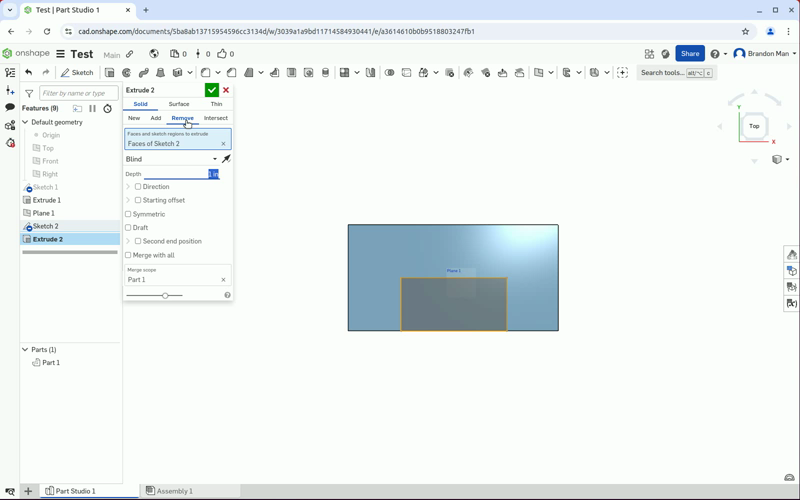
text(16.368)
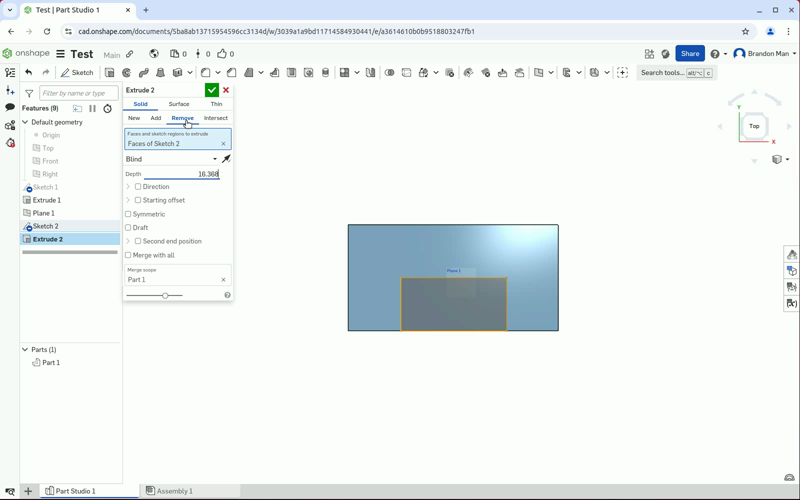
key(tab, 6)
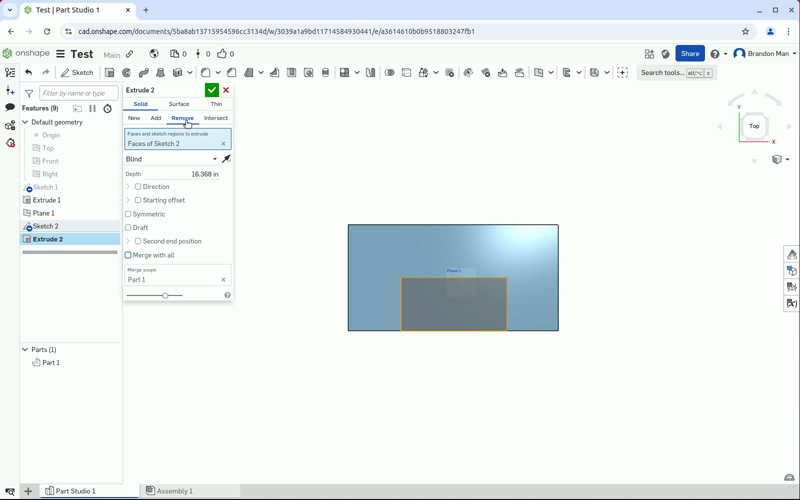
key(space)
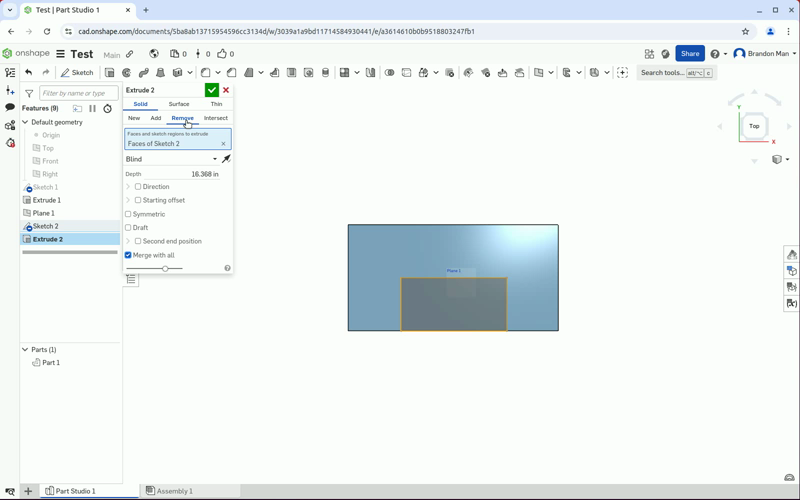
key(enter)
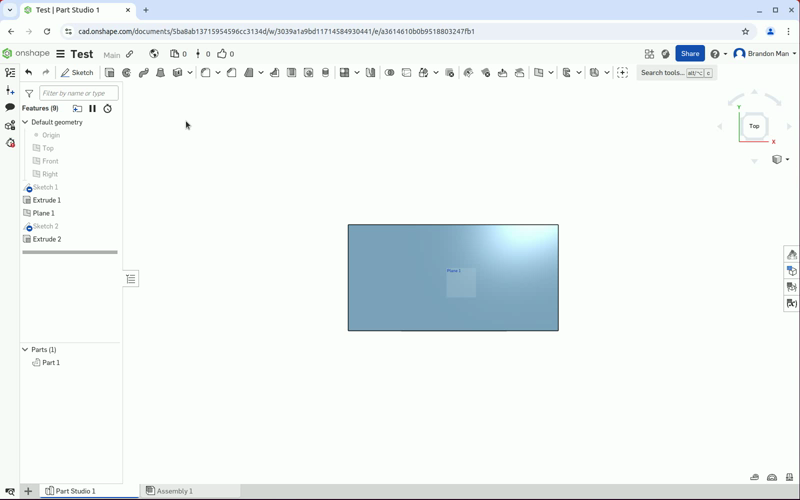
key(shift+h)
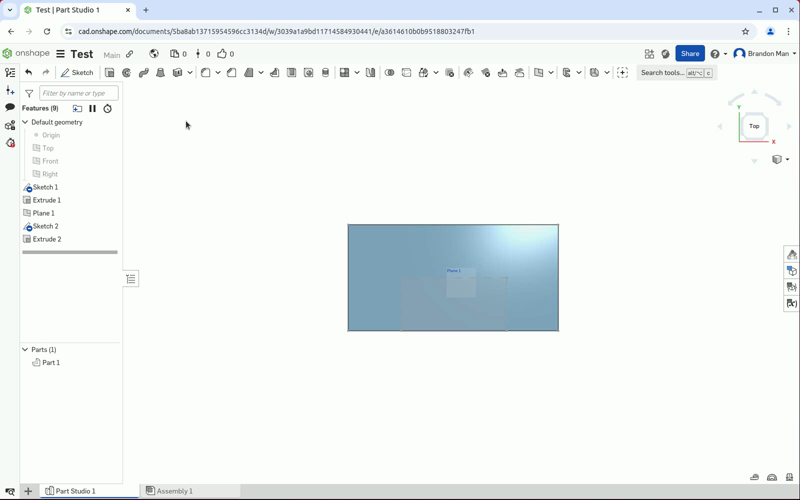
key(shift+h)
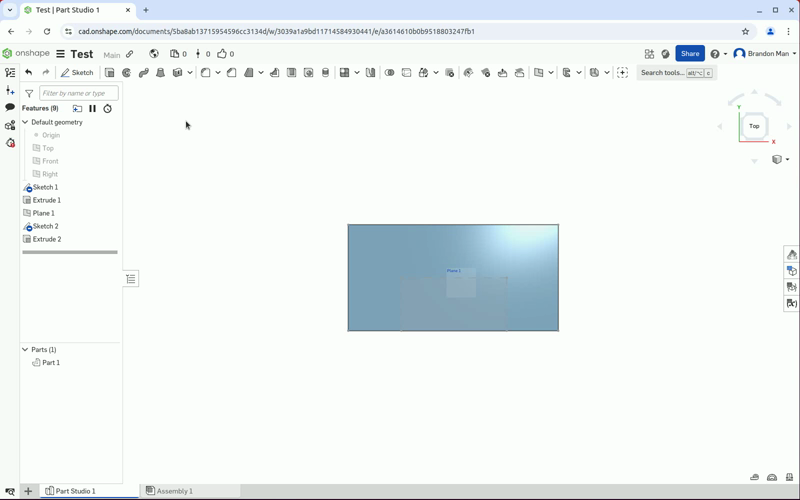
key(shift+7)
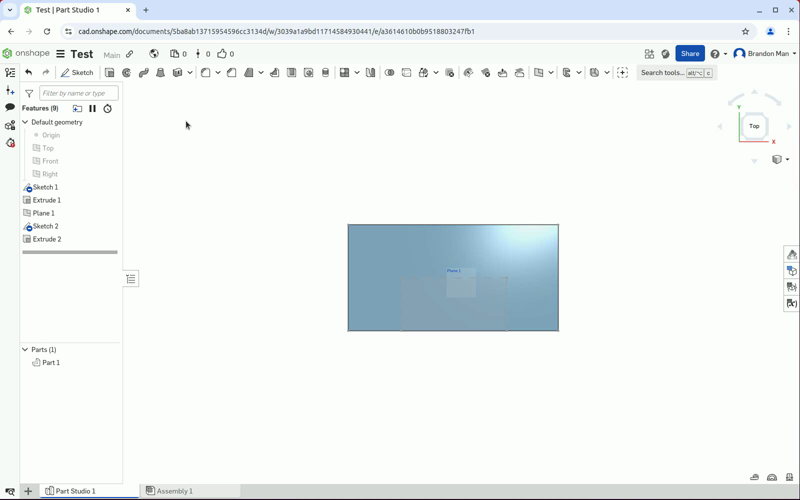
key(up, 3)
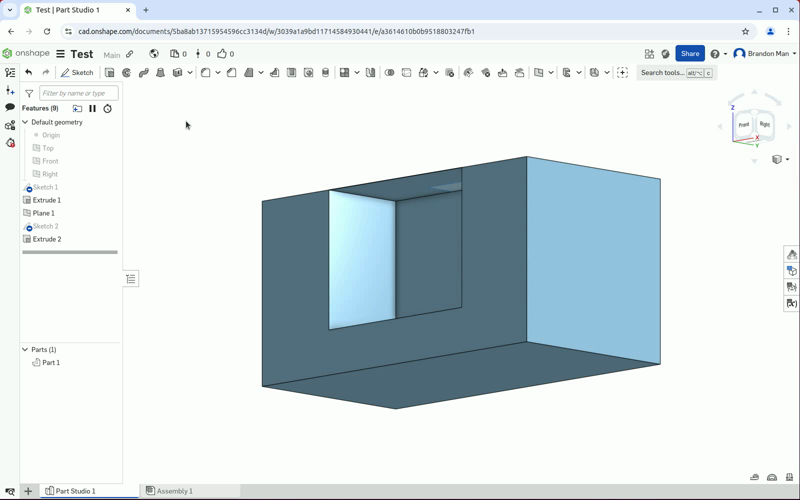
key(left, 3)
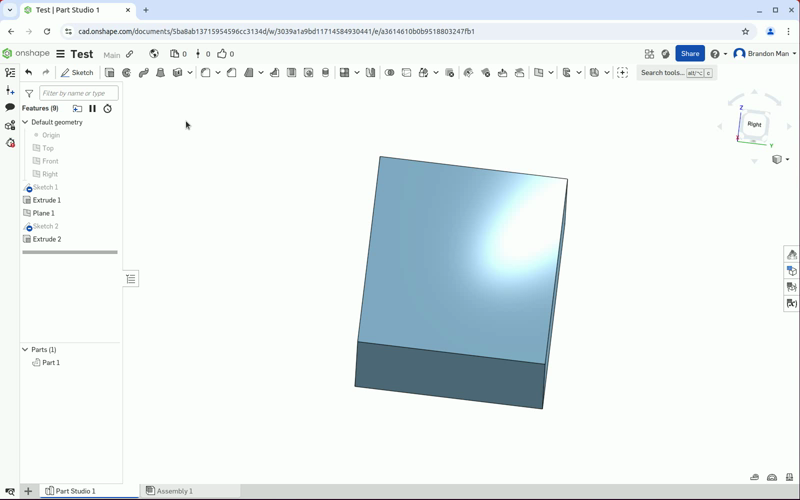
key(right, 3)
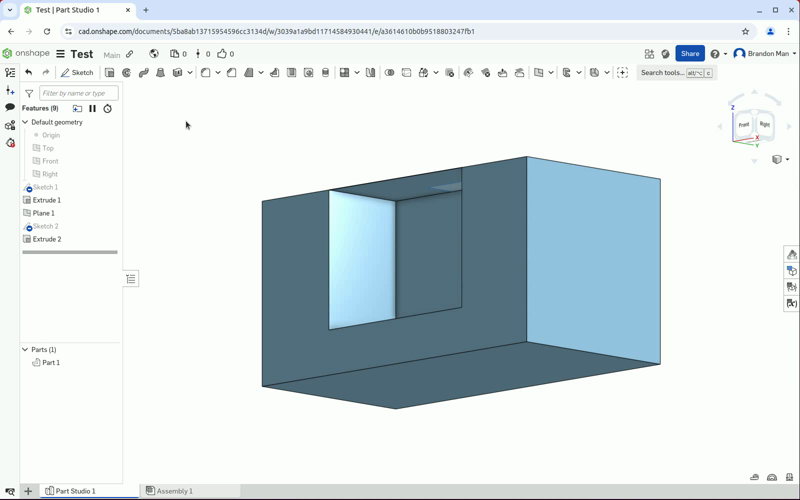
key(down, 3)
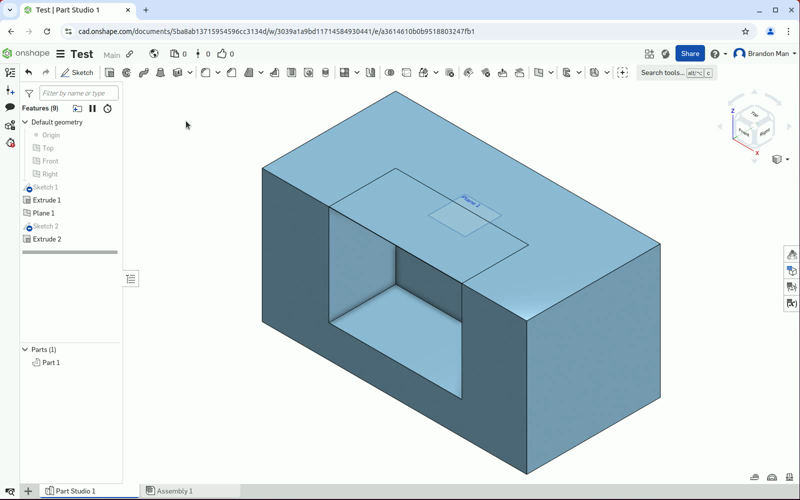
mouse_move(73, 189)
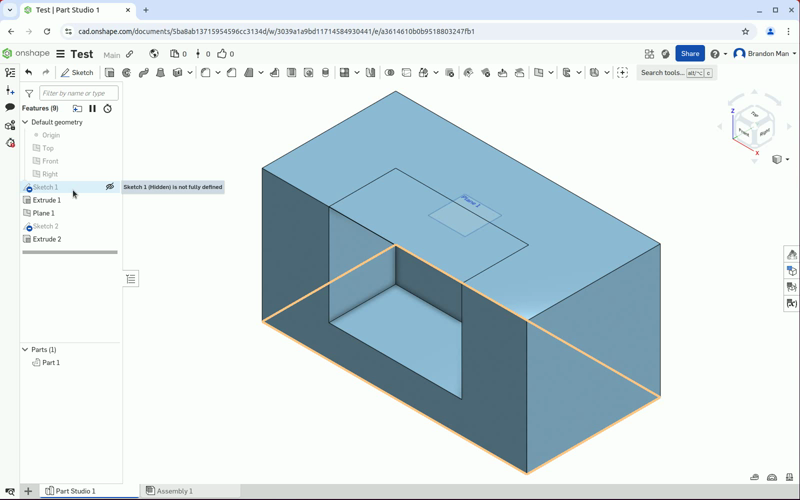
click(73, 189)